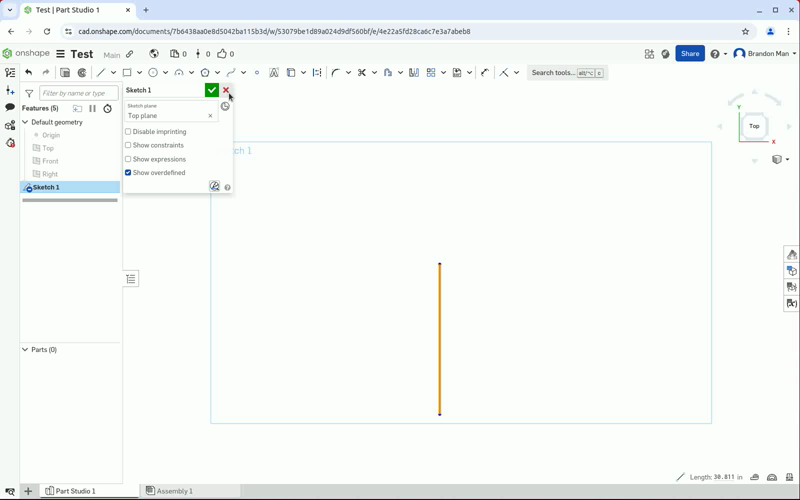
key(shift+h)
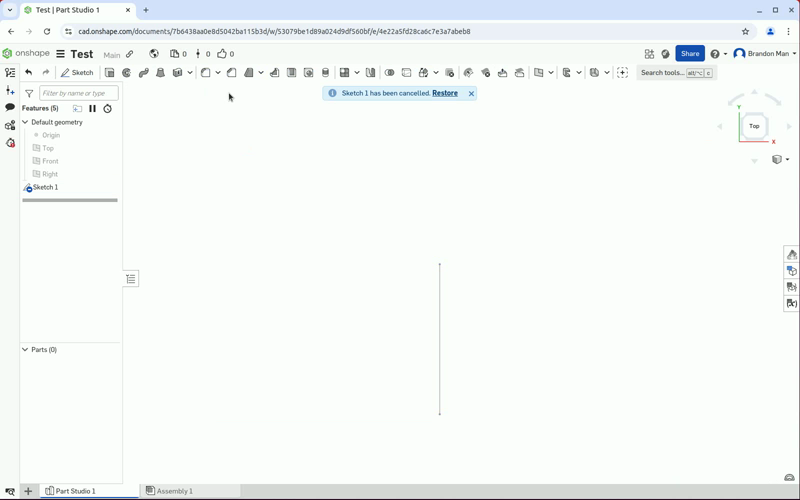
key(shift+s)
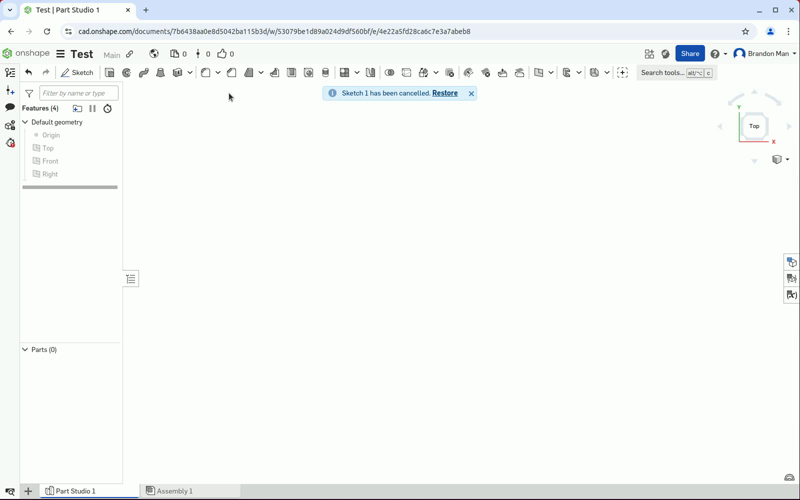
mouse_move(73, 150)
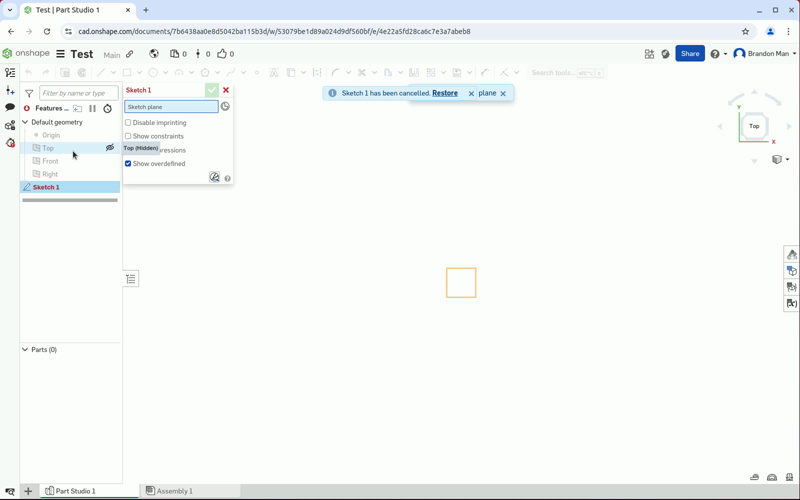
click(73, 150)
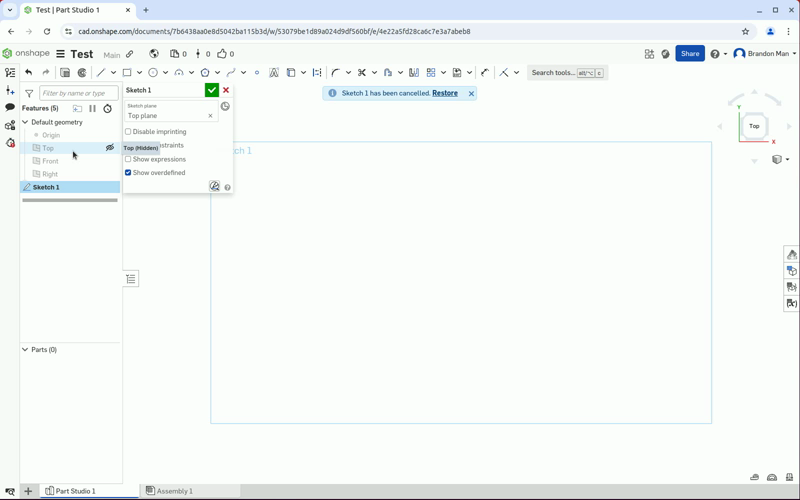
mouse_move(73, 352)
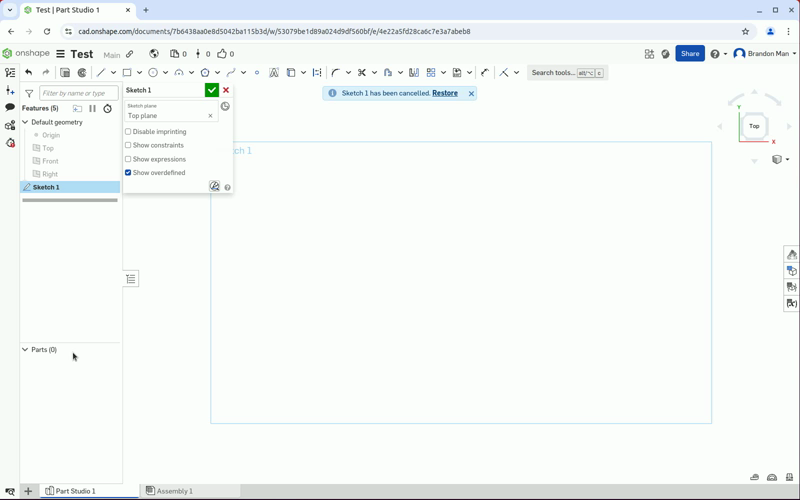
key(y)
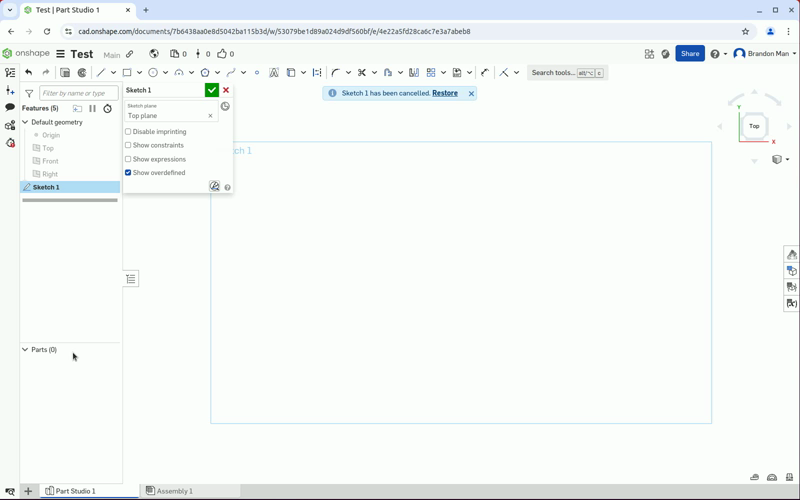
key(c)
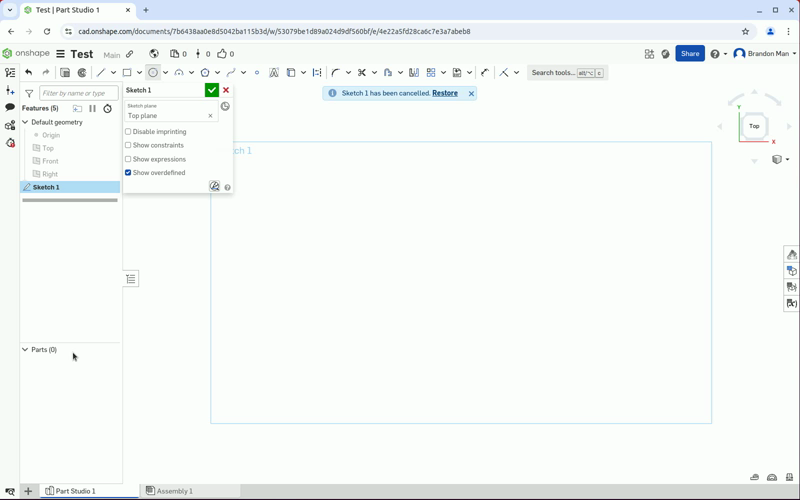
key_down(shift)
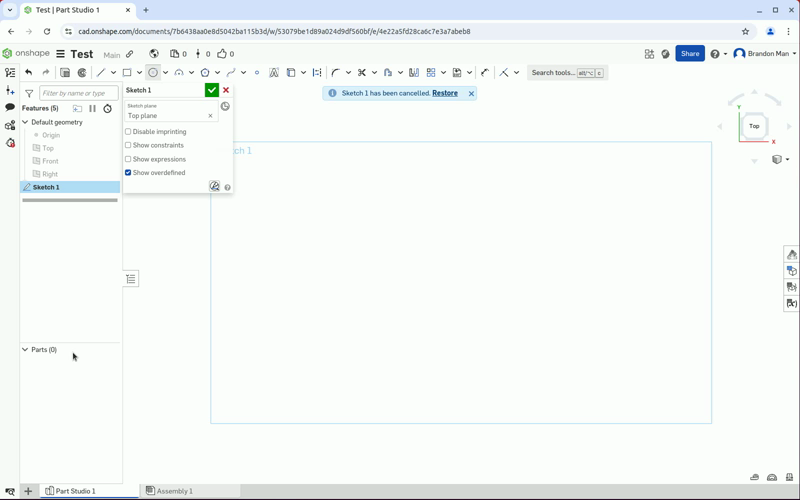
mouse_move(460, 282)
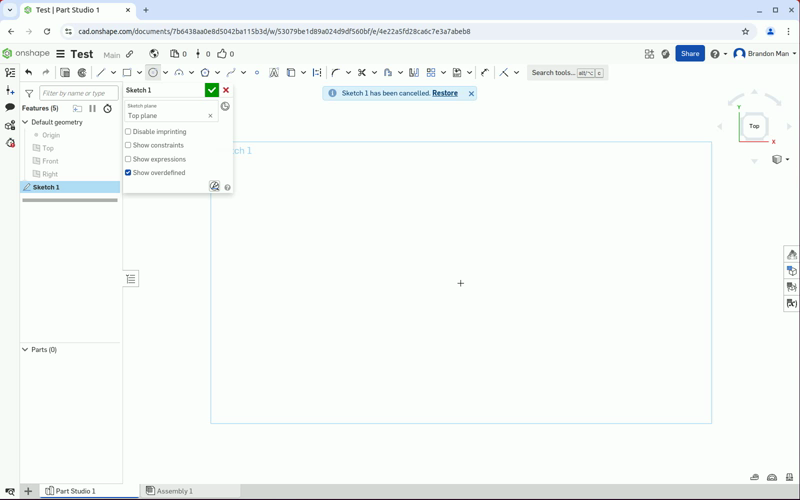
click(460, 282)
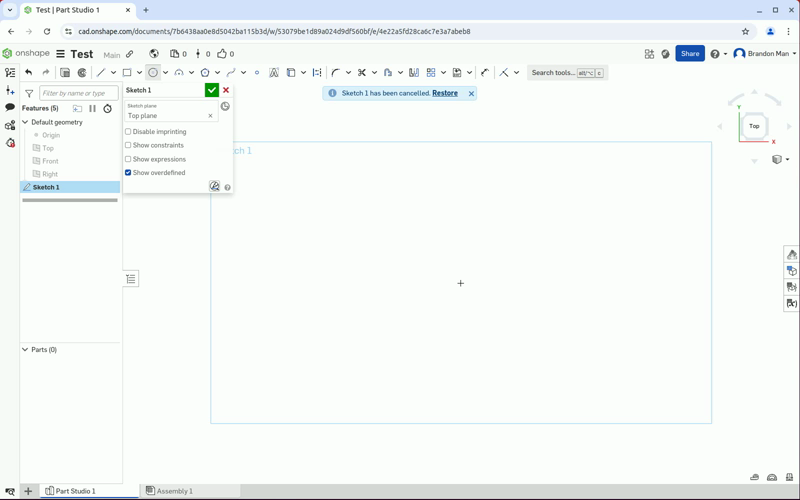
key_up(shift)
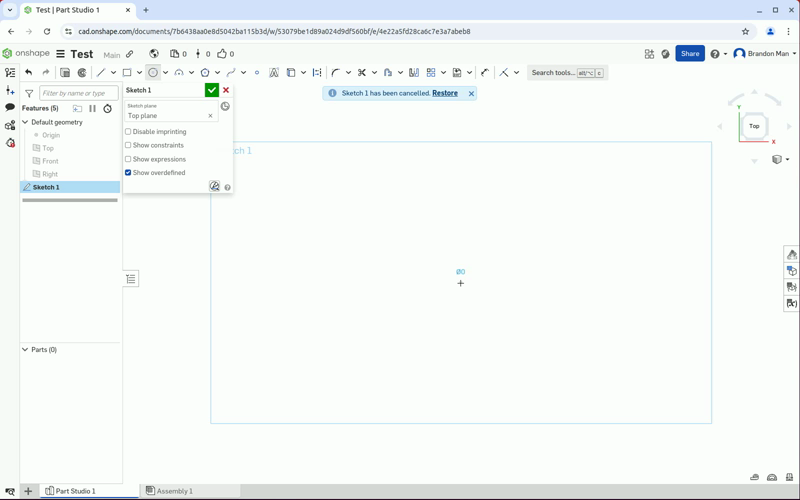
mouse_move(487, 282)
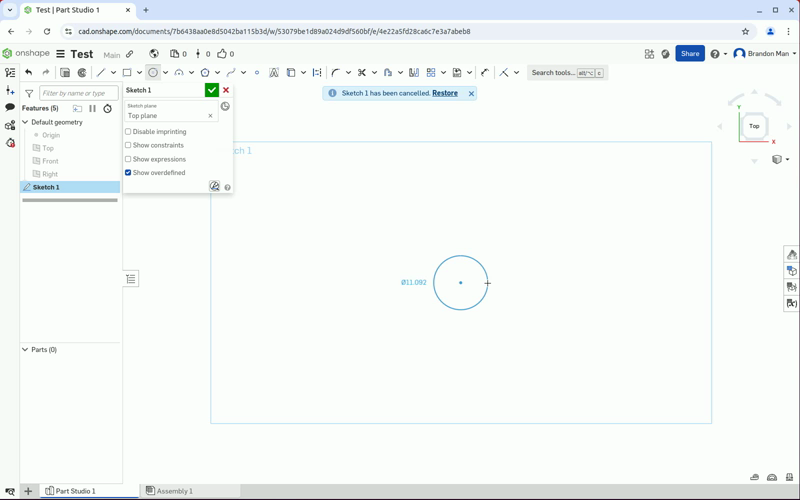
click(487, 282)
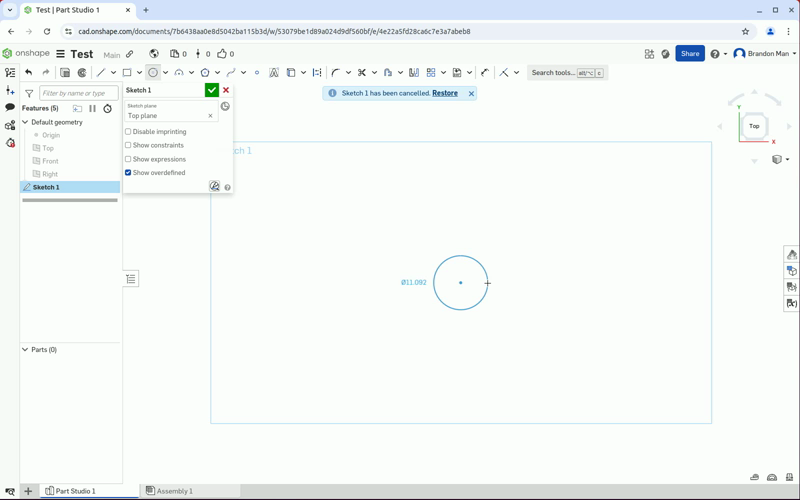
key(esc)
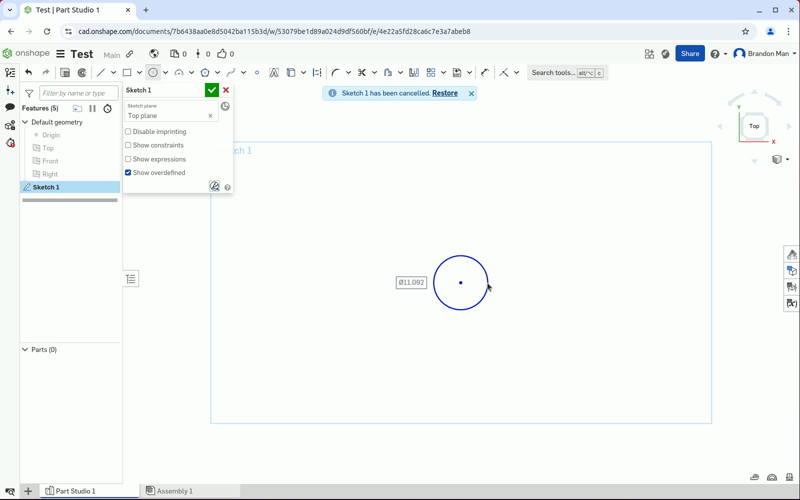
mouse_move(475, 275)
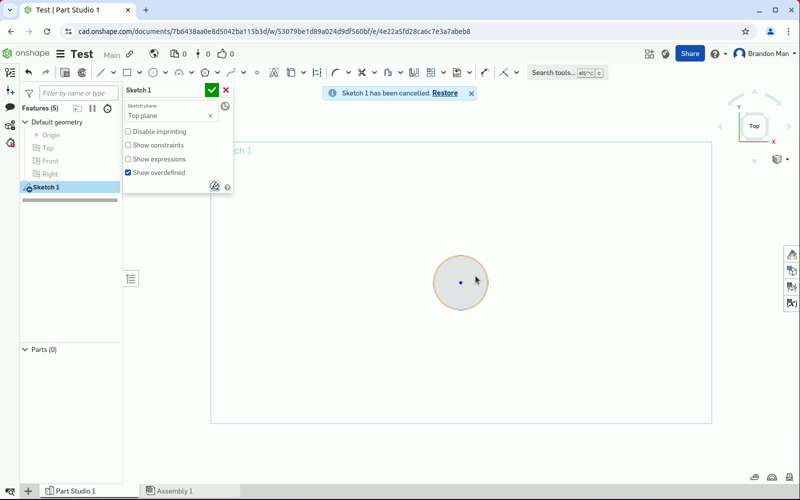
click(475, 275)
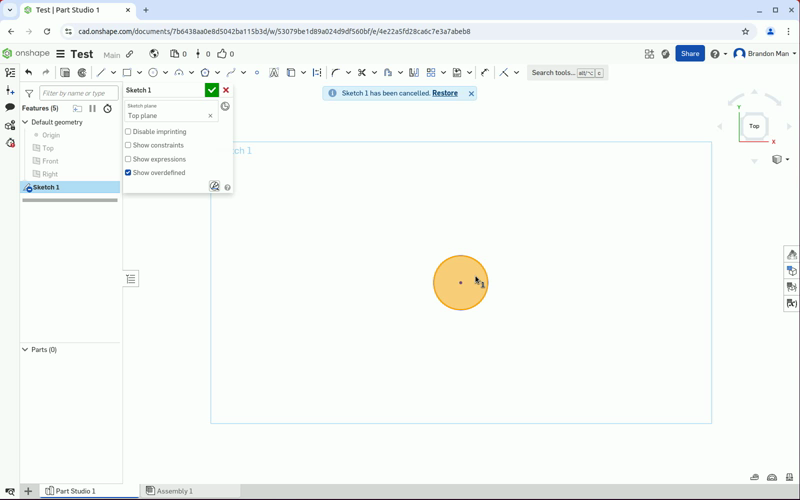
mouse_move(73, 352)
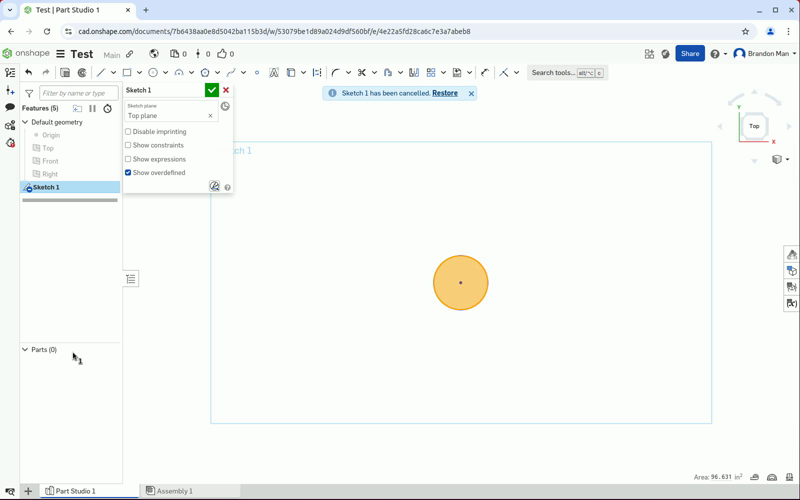
key(shift+y)
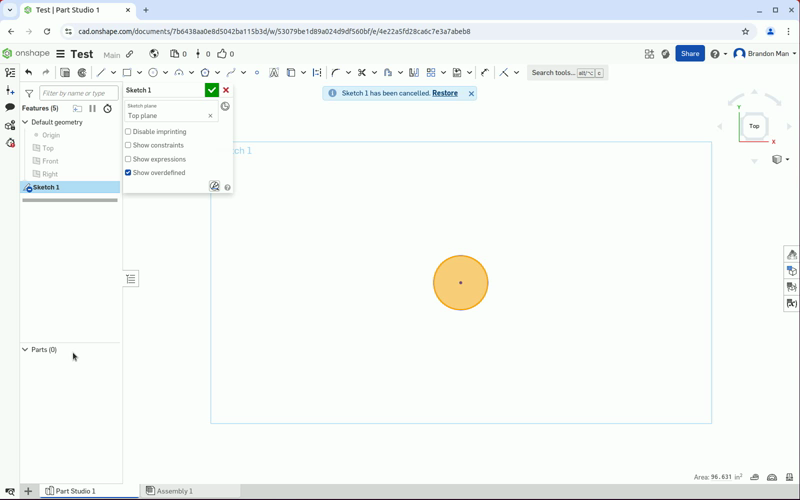
key(shift+e)
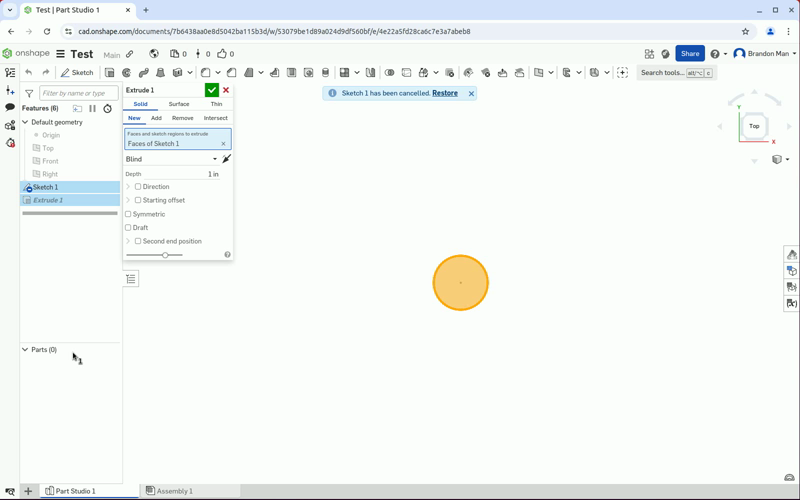
mouse_move(143, 106)
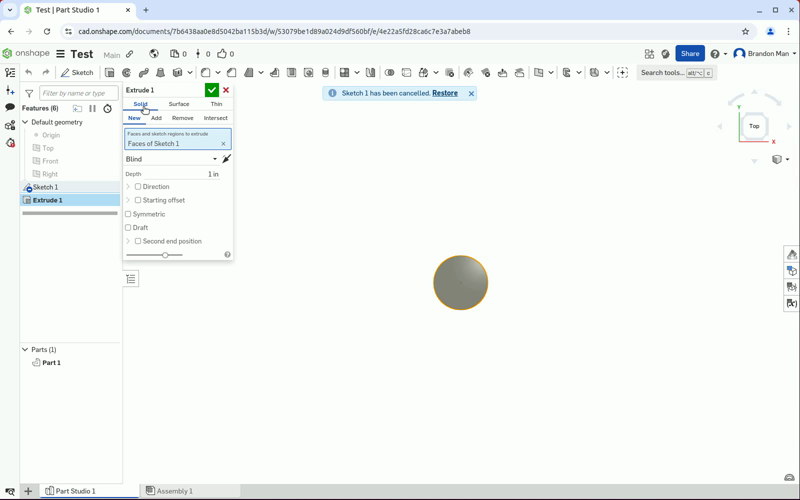
click(143, 106)
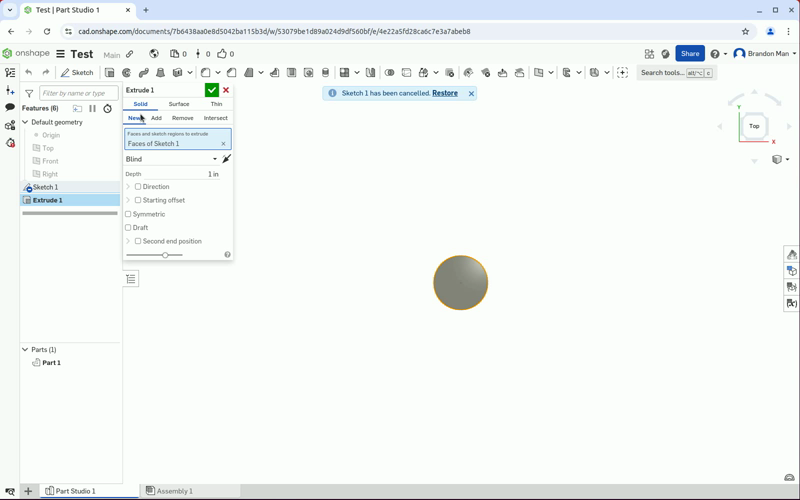
mouse_move(137, 120)
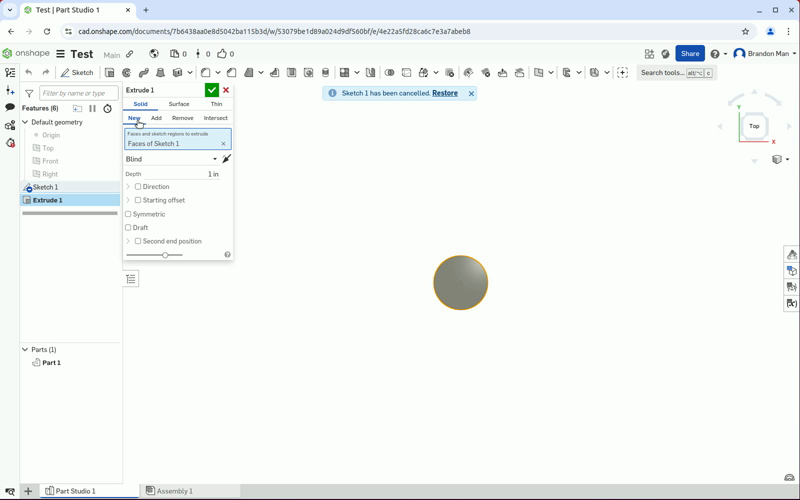
click(137, 120)
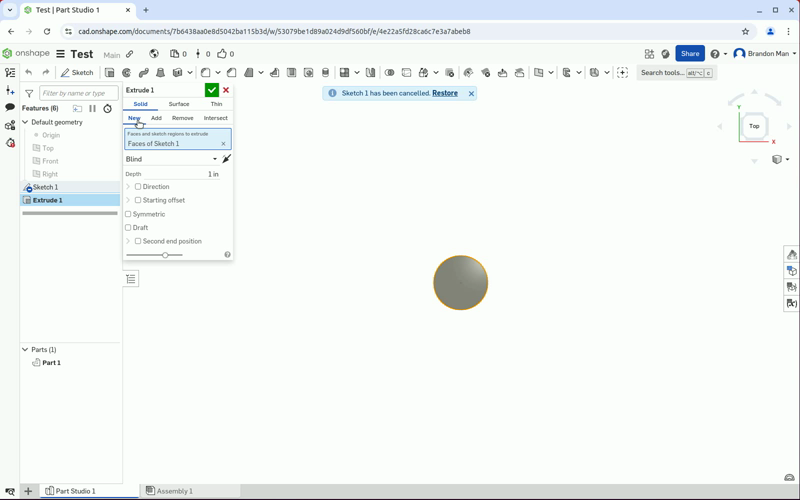
key(tab, 4)
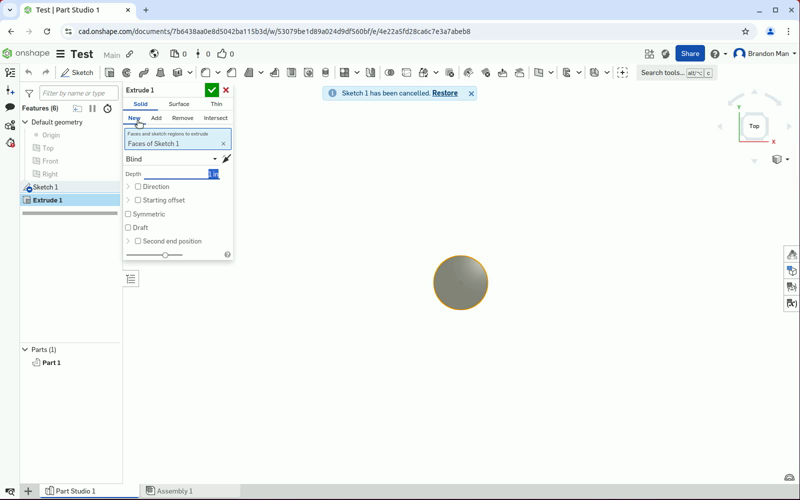
text(23.108)
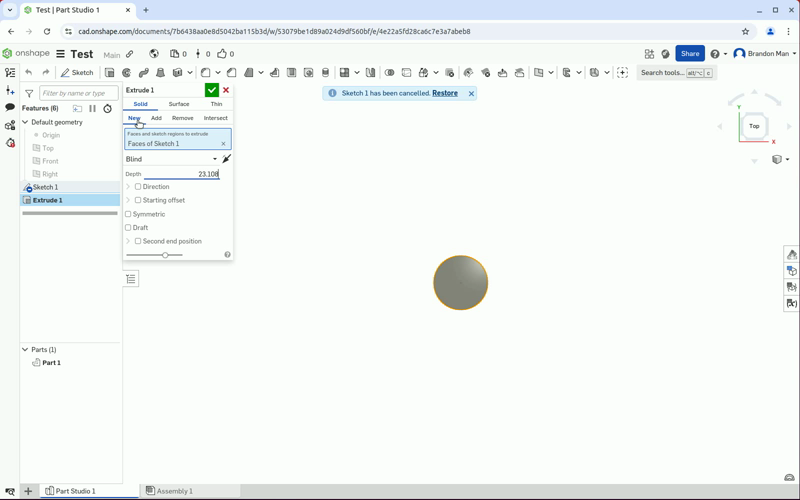
key(enter)
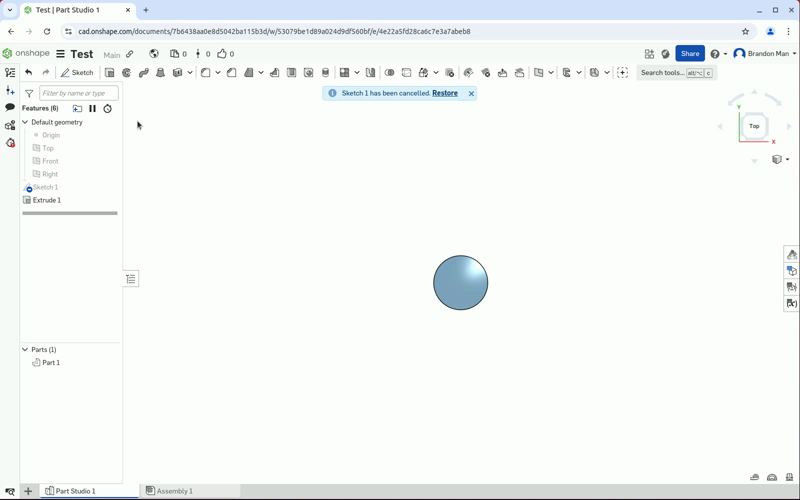
key(shift+h)
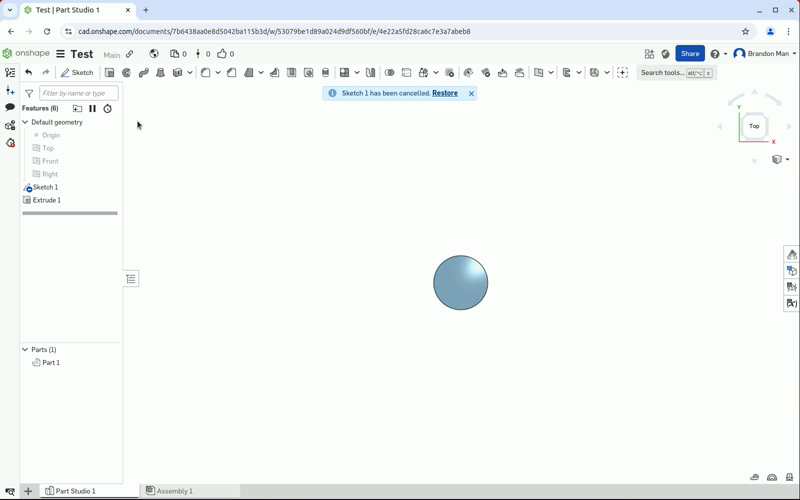
key(shift+h)
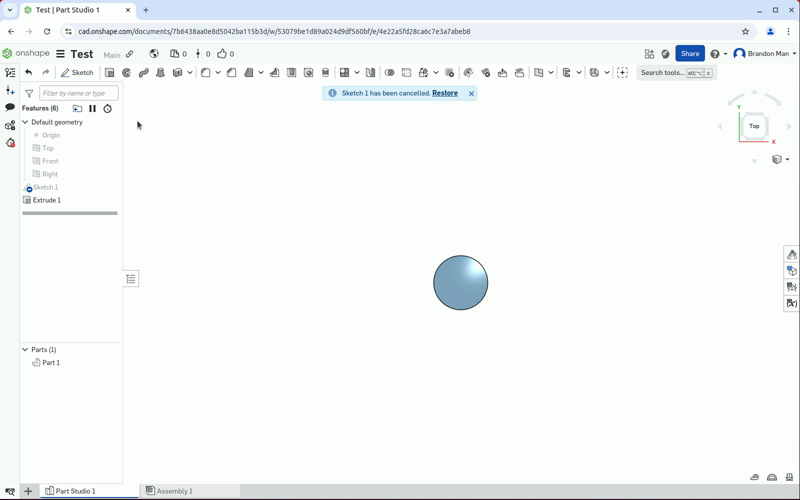
mouse_move(73, 189)
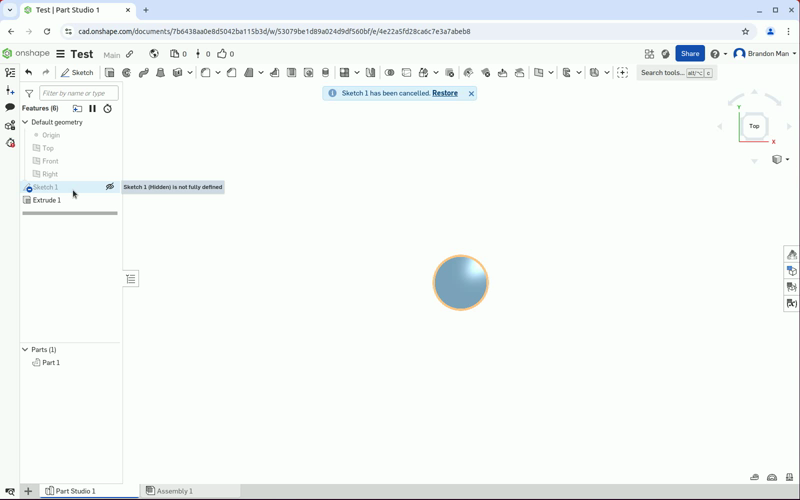
click(73, 189)
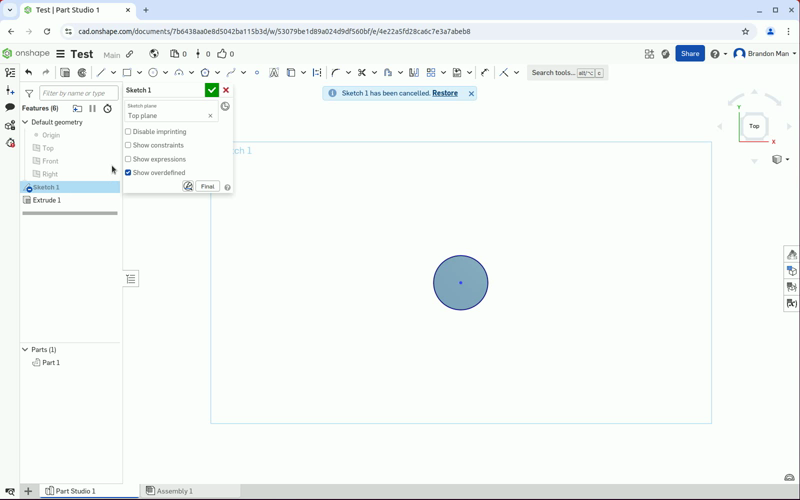
mouse_move(229, 92)
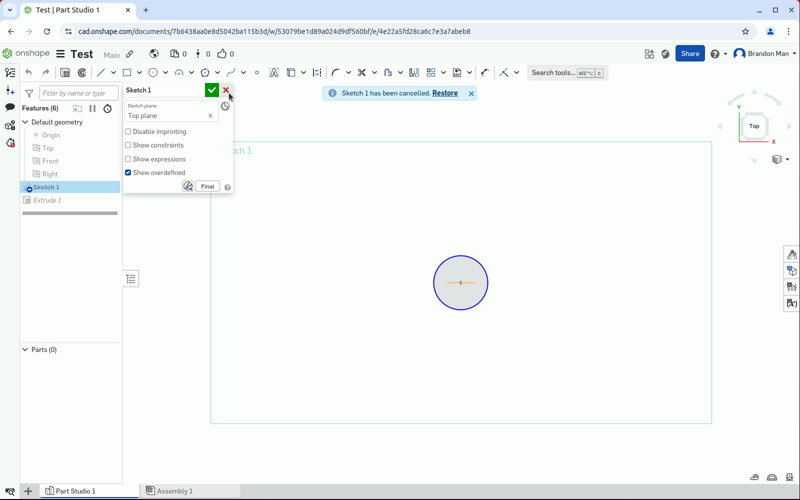
click(229, 92)
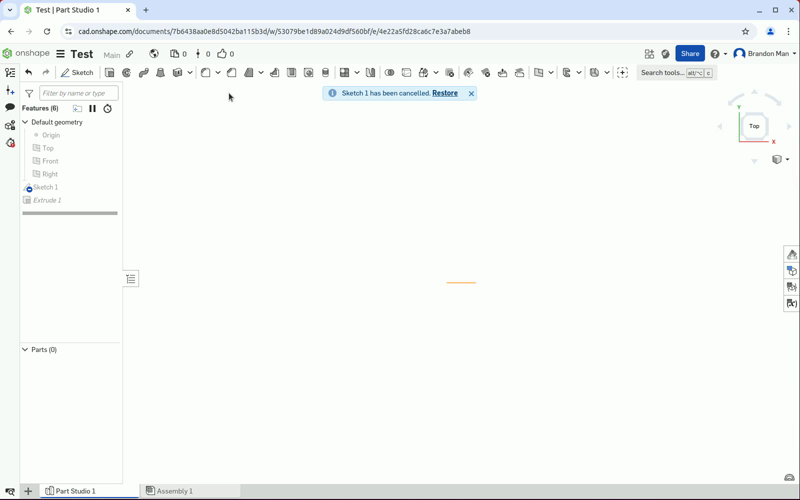
mouse_move(541, 75)
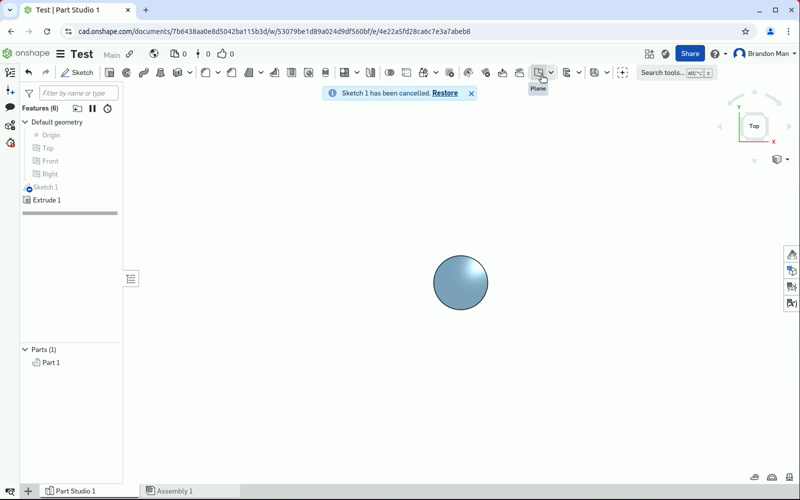
click(541, 75)
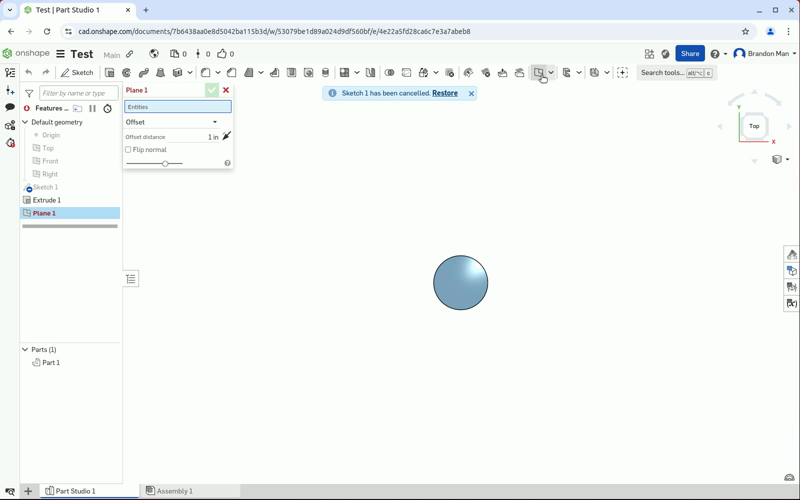
mouse_move(73, 150)
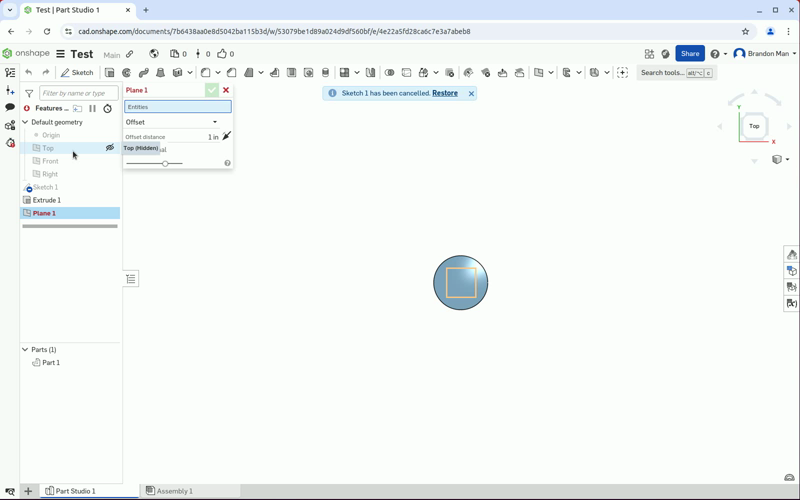
click(73, 150)
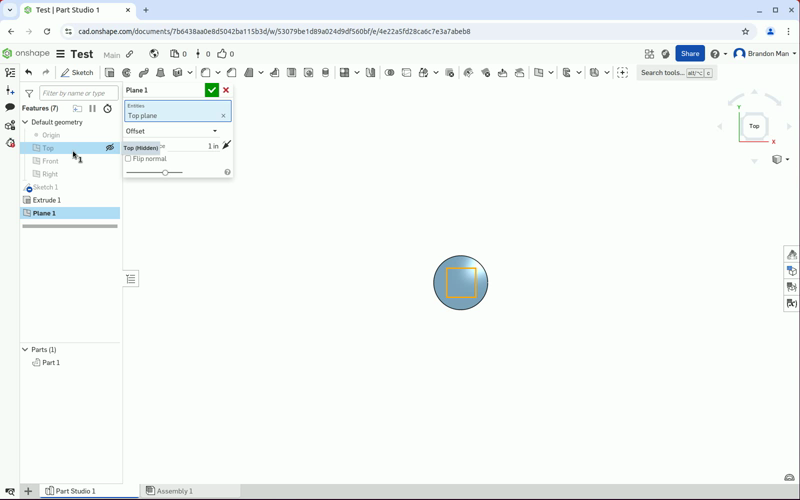
key(tab, 2)
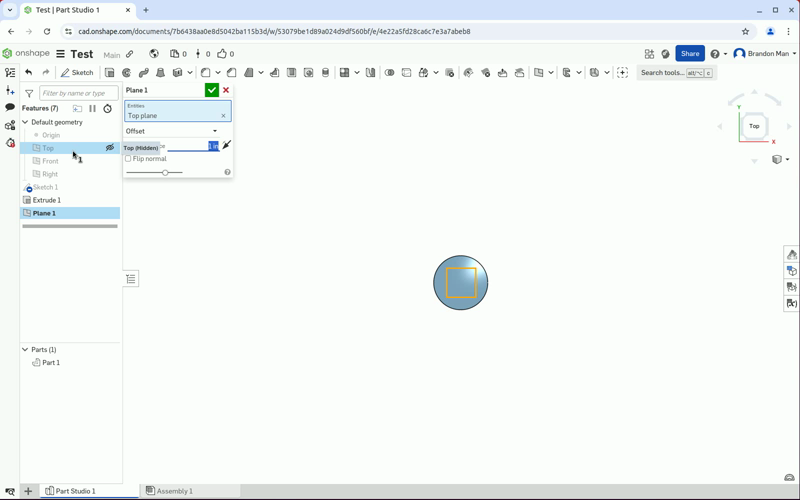
text(23.108)
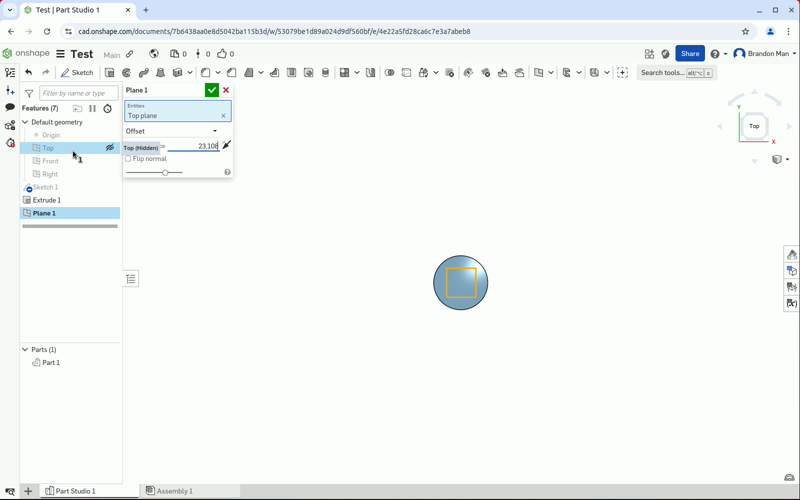
key(enter, 2)
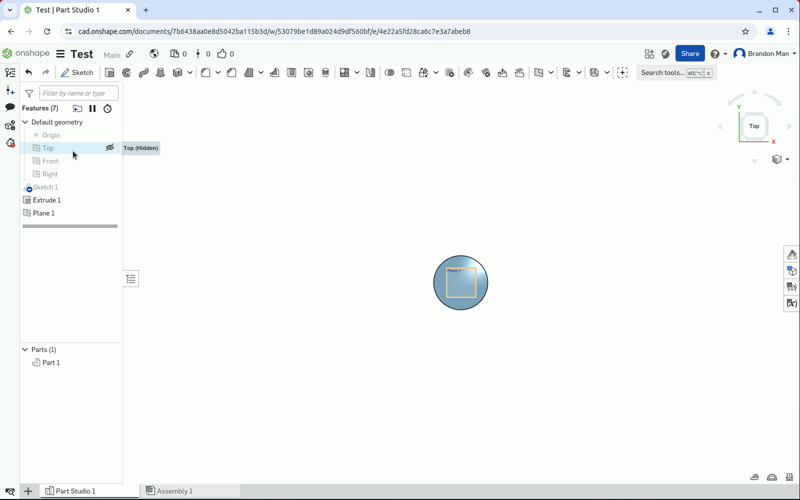
key(shift+s)
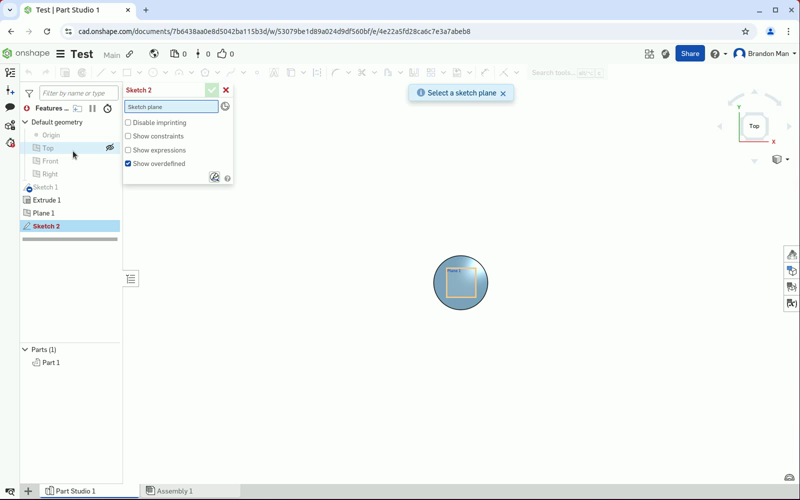
mouse_move(73, 215)
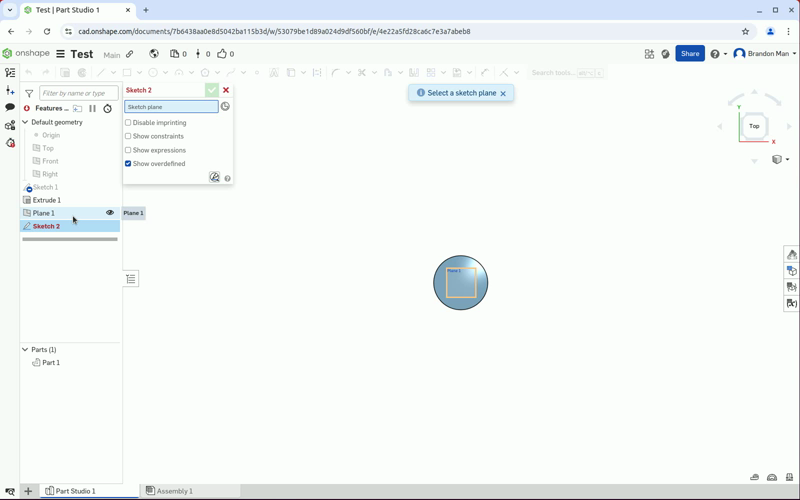
click(73, 215)
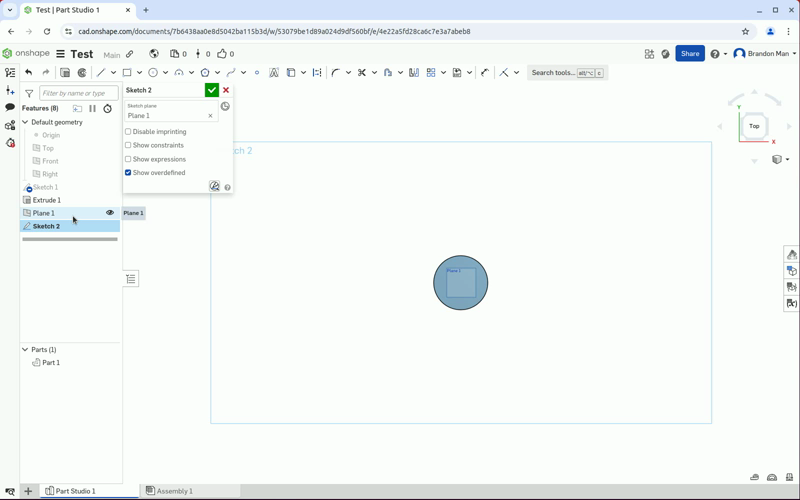
mouse_move(73, 352)
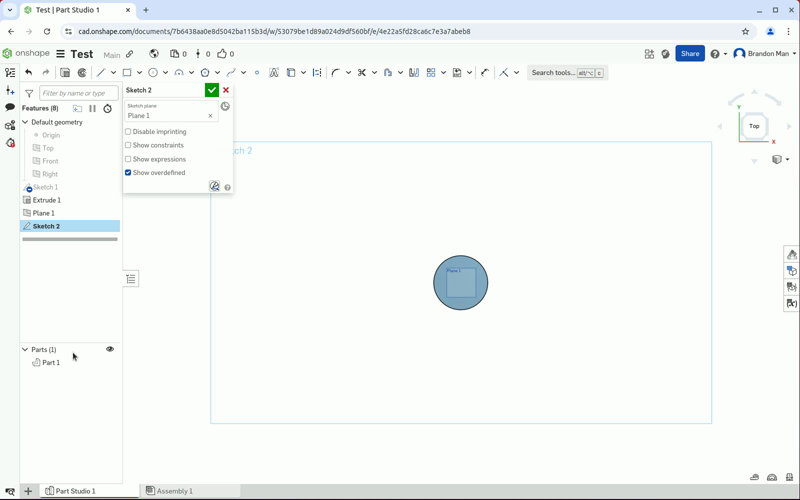
key(y)
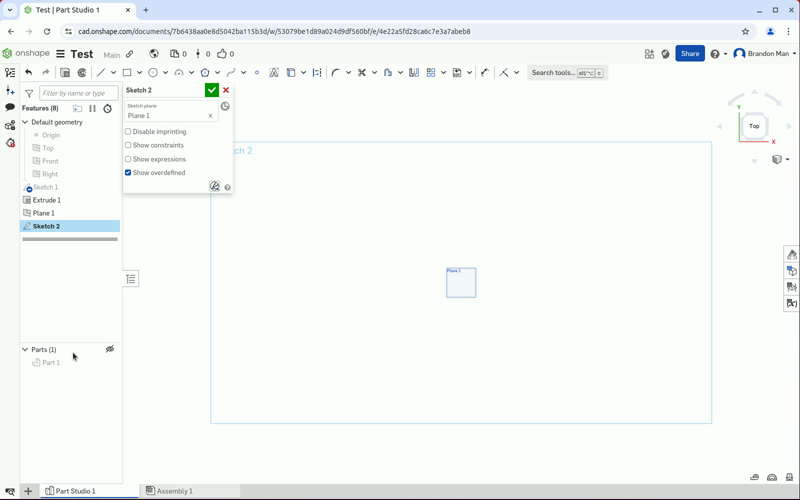
key(c)
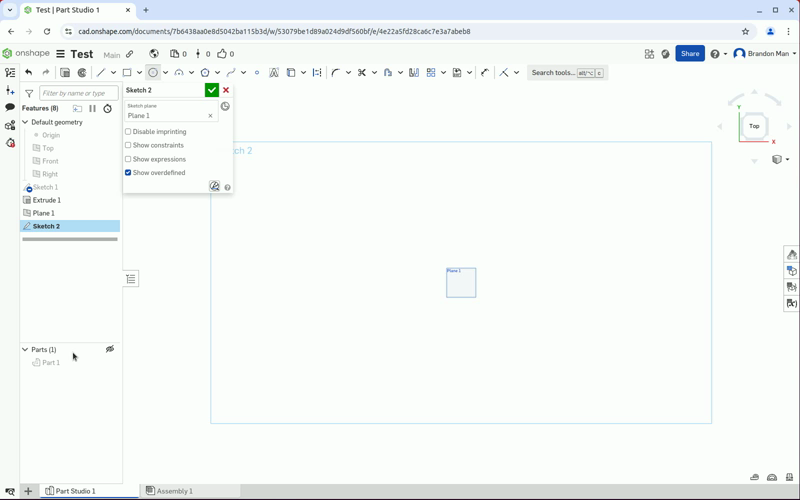
key_down(shift)
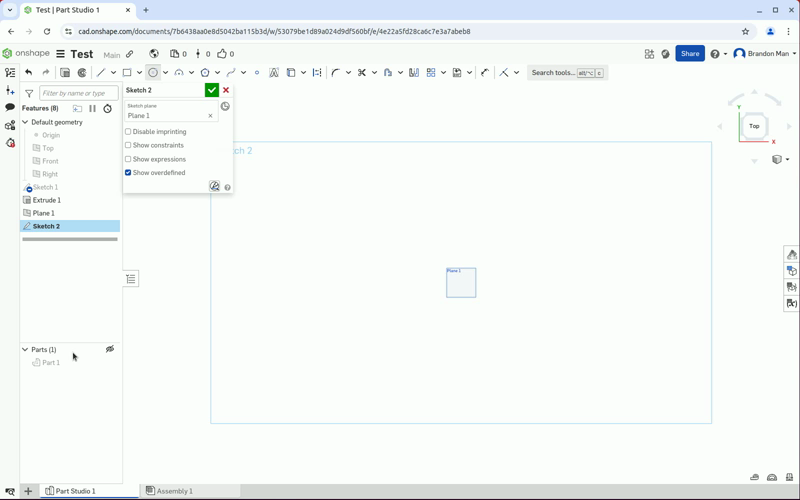
mouse_move(460, 284)
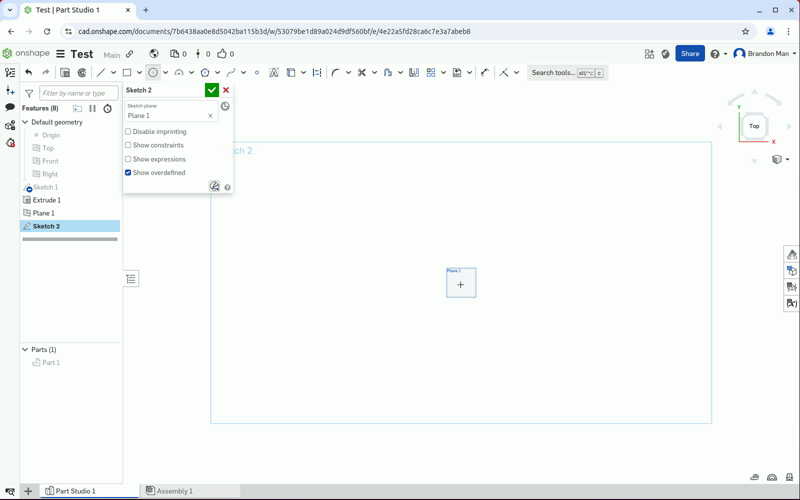
click(460, 284)
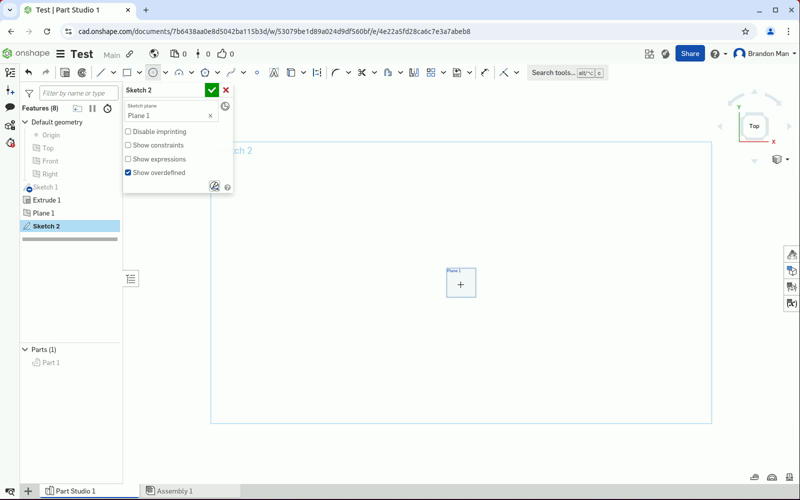
key_up(shift)
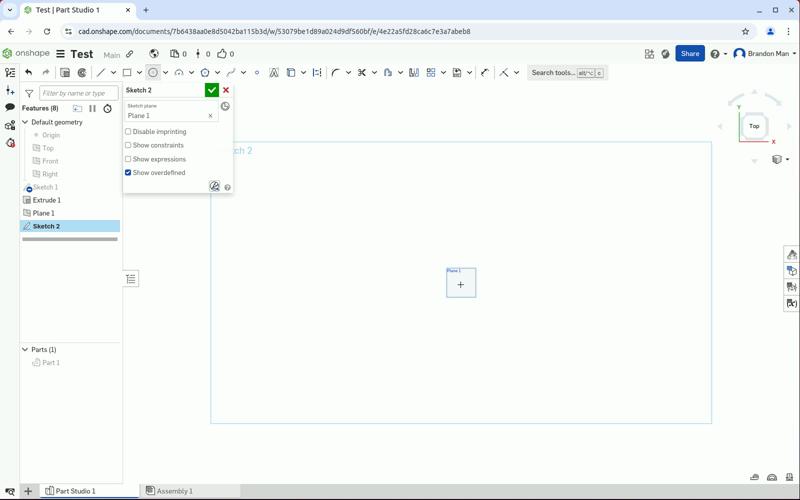
mouse_move(467, 284)
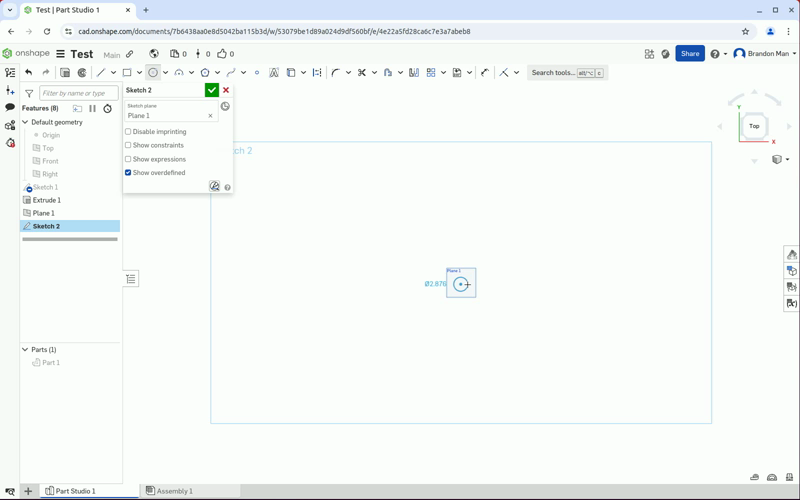
click(467, 284)
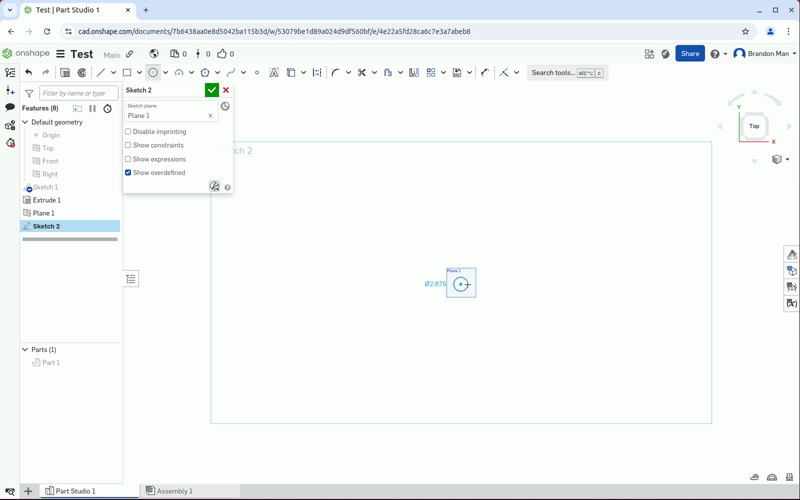
key(esc)
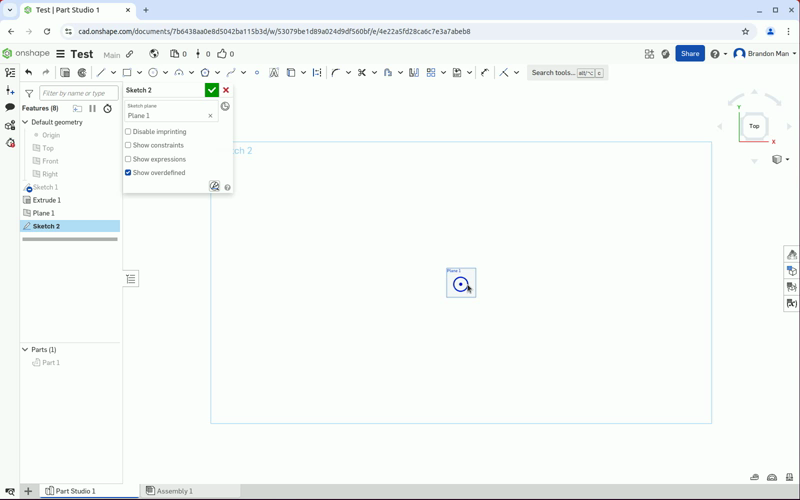
mouse_move(457, 285)
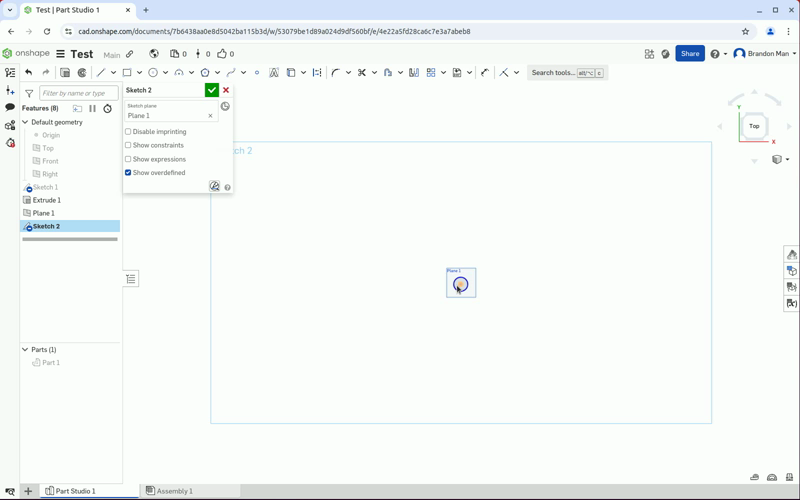
scroll(6)
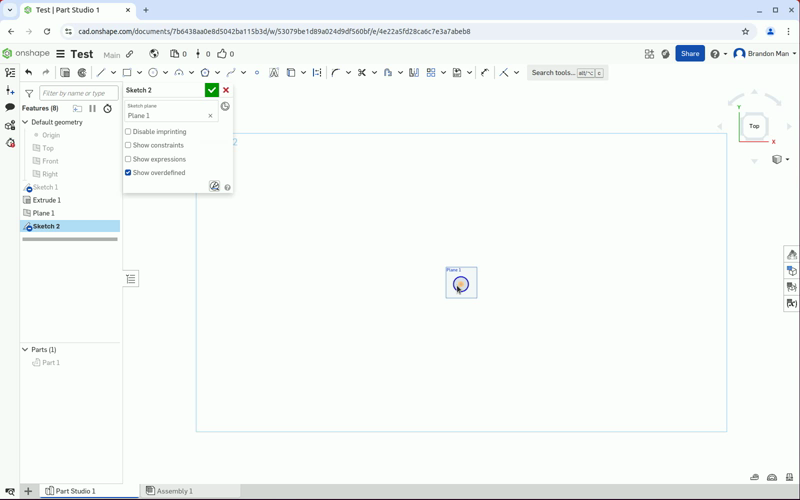
scroll(6)
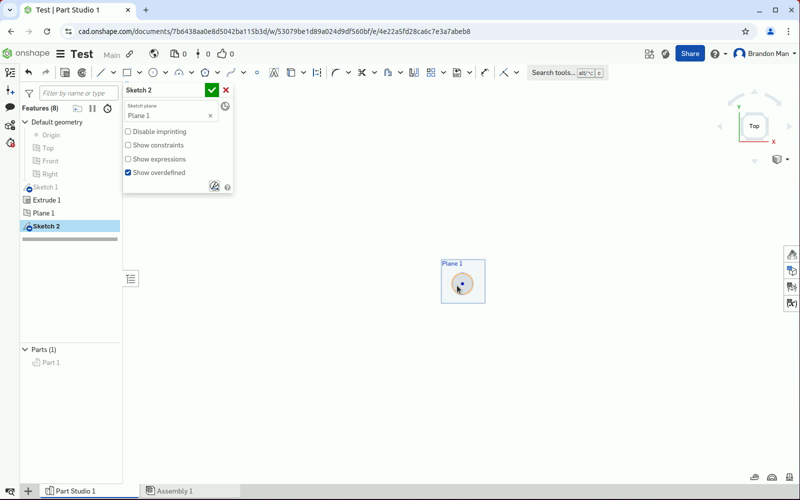
scroll(6)
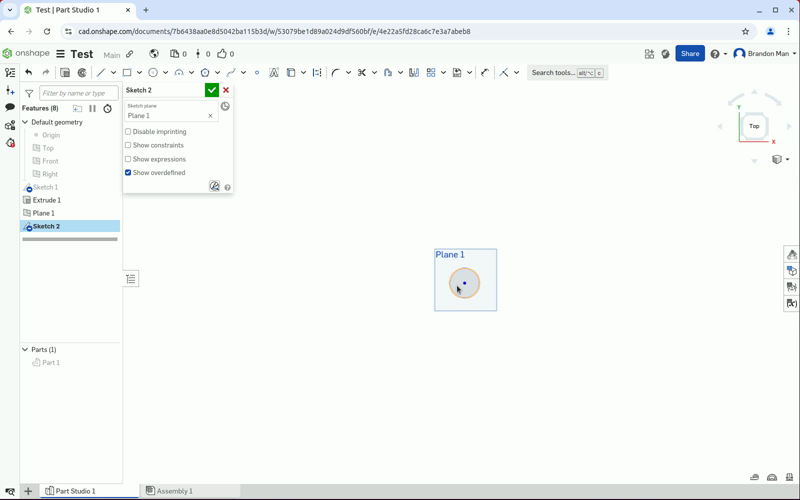
scroll(6)
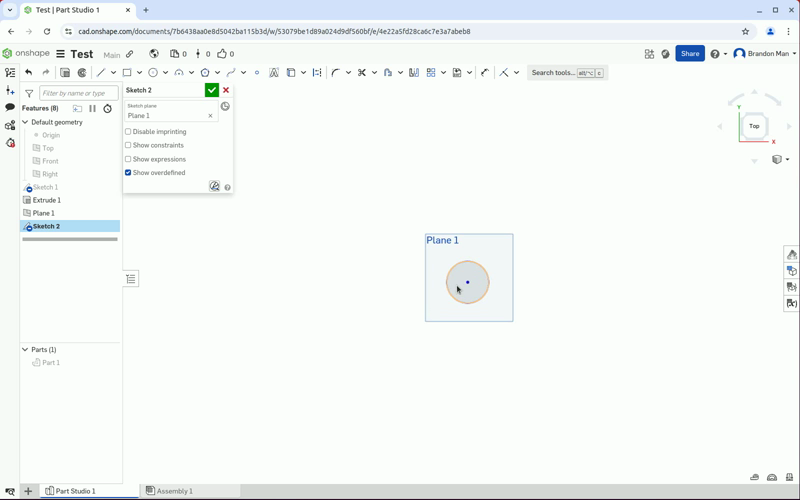
scroll(6)
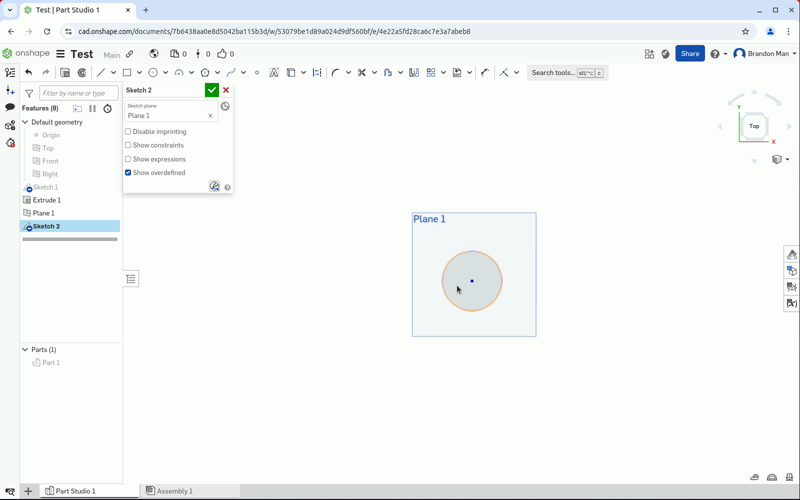
scroll(6)
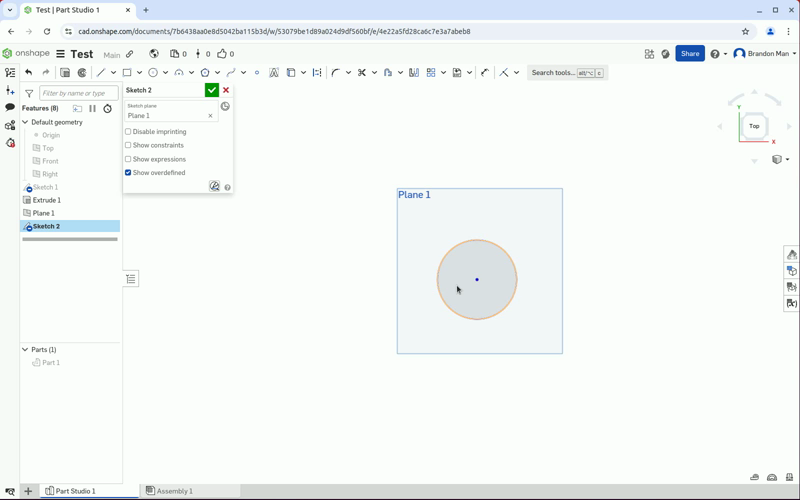
scroll(6)
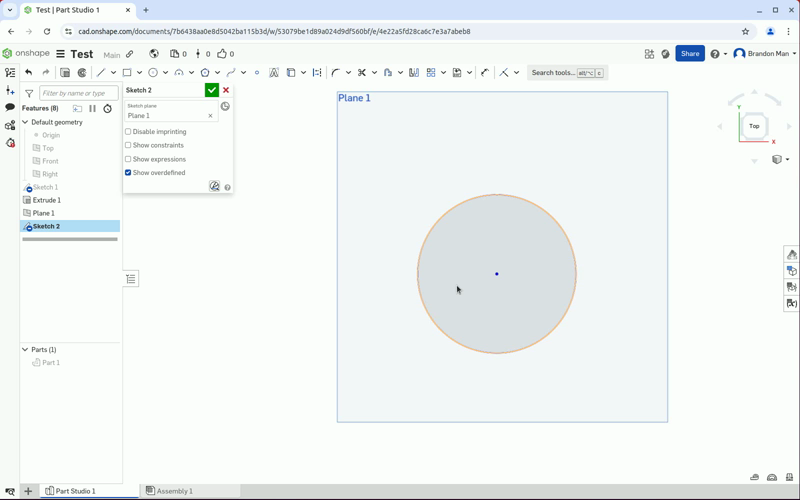
click(457, 285)
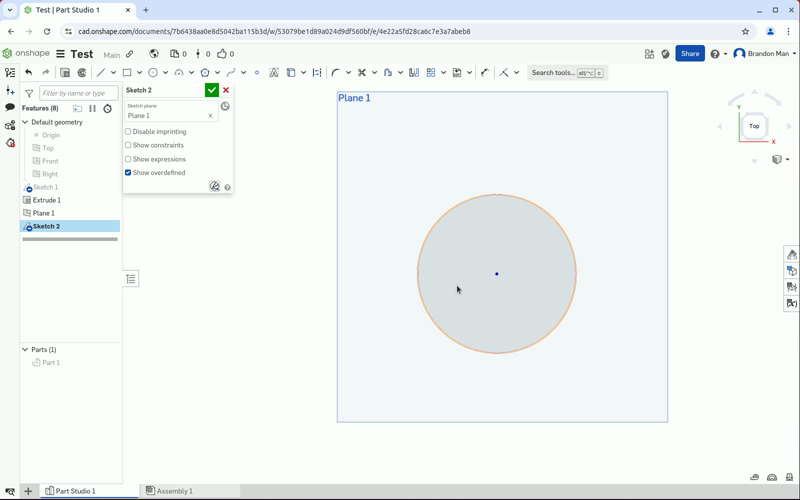
scroll(-6)
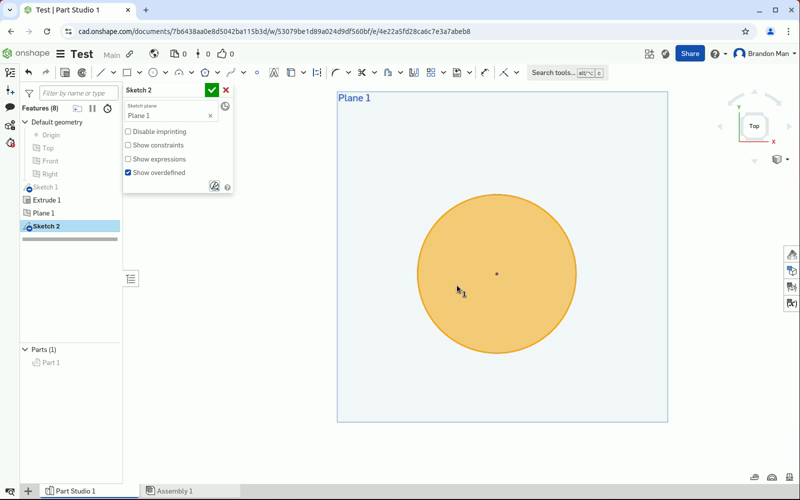
scroll(-6)
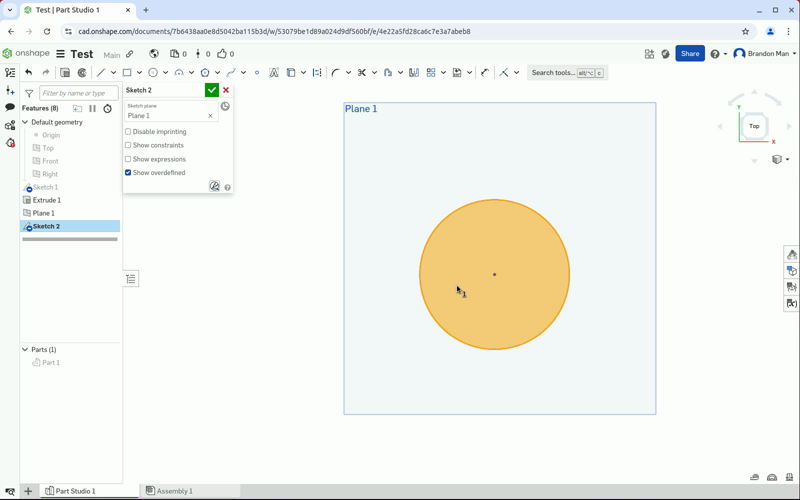
scroll(-6)
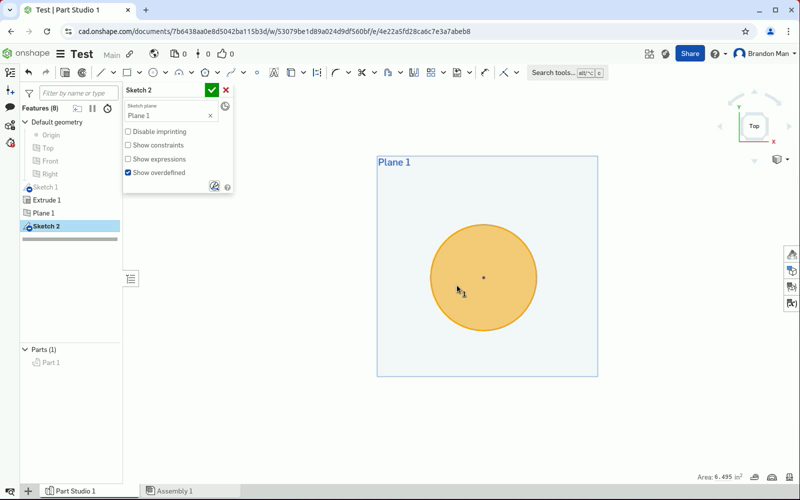
scroll(-6)
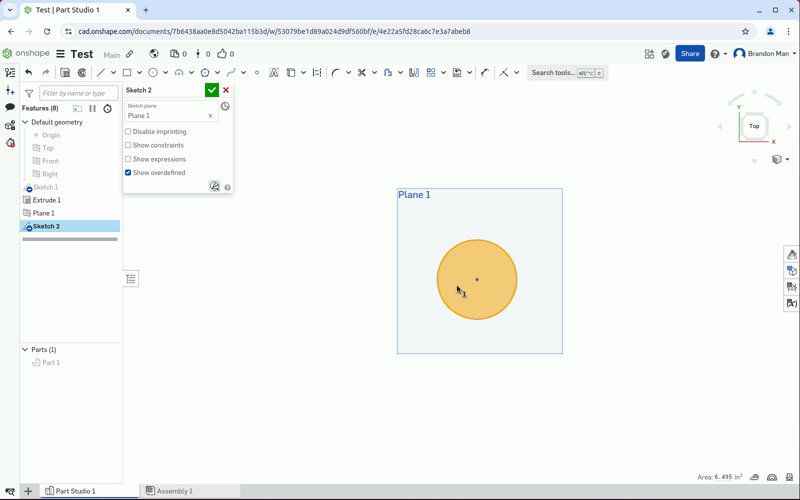
scroll(-6)
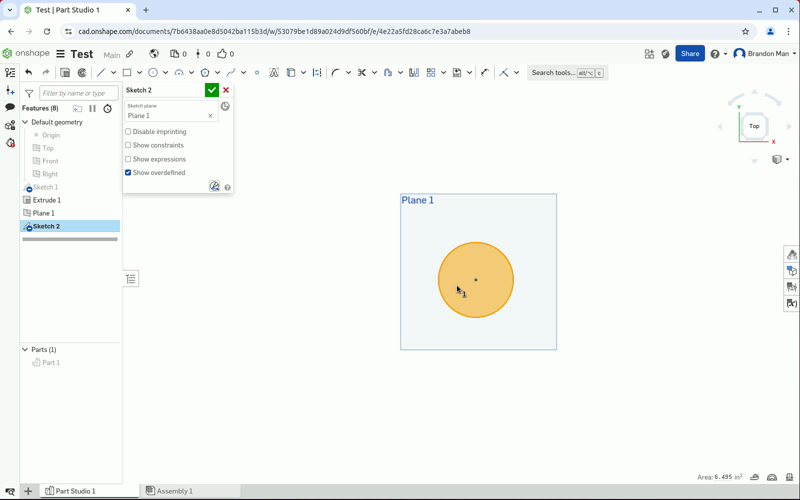
scroll(-6)
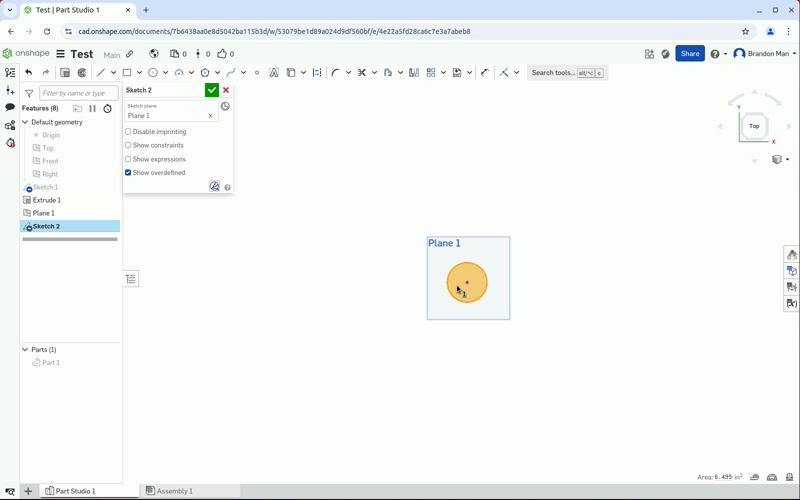
scroll(-6)
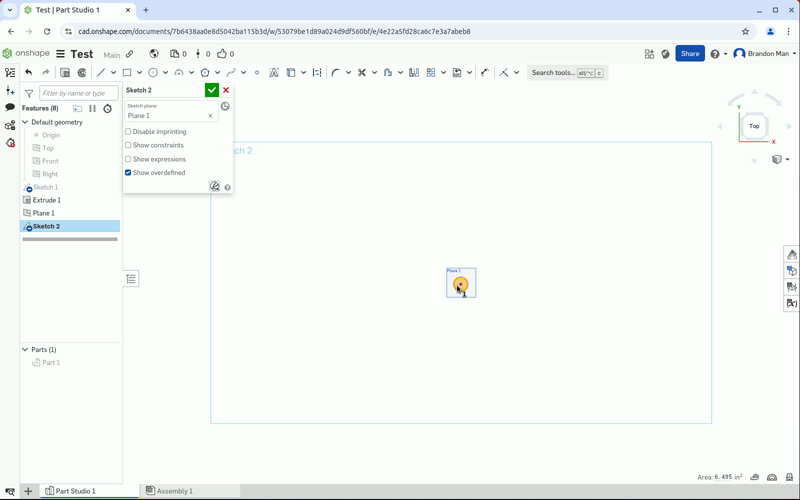
mouse_move(73, 352)
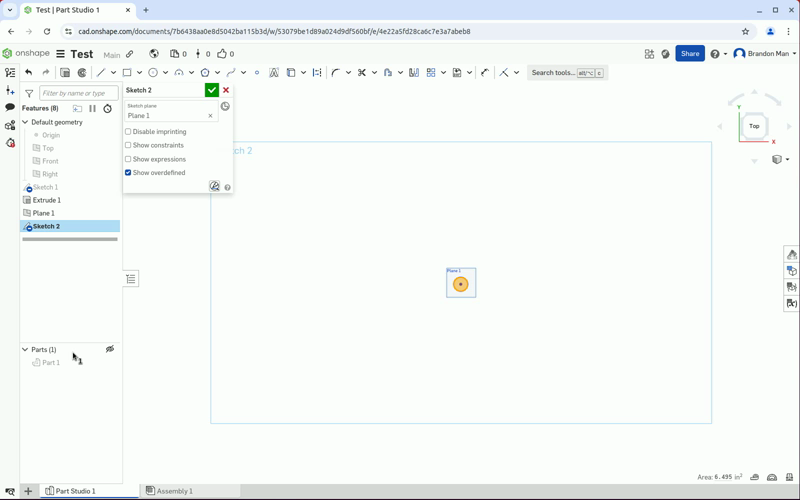
key(shift+y)
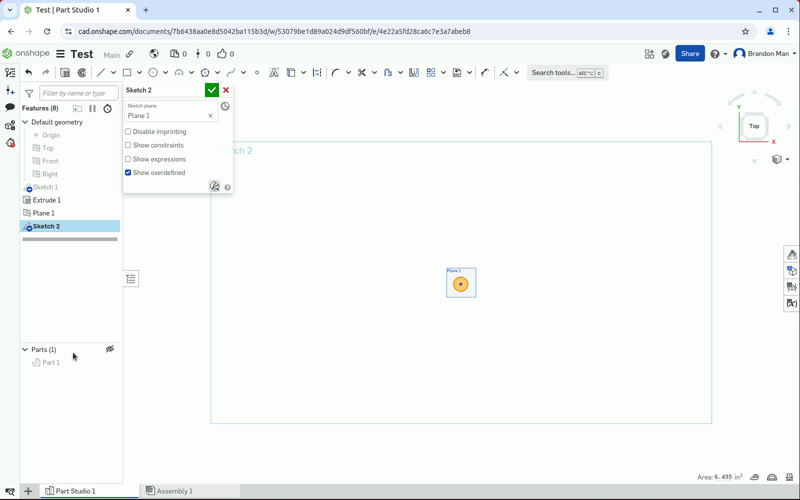
key(shift+e)
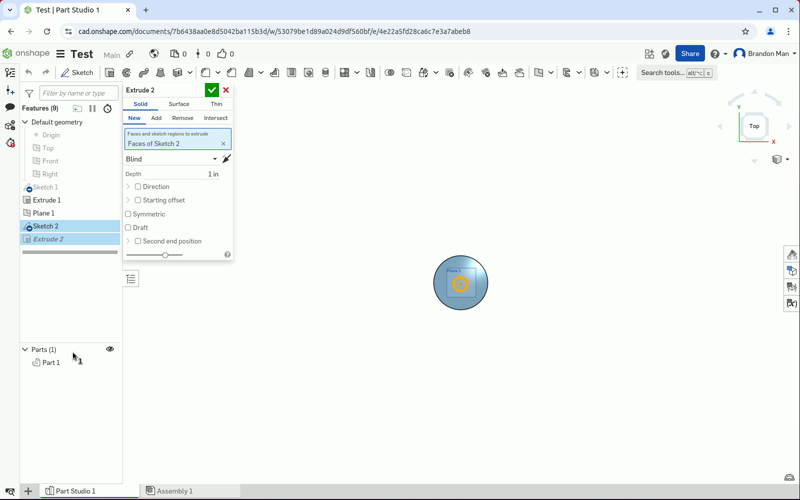
mouse_move(143, 106)
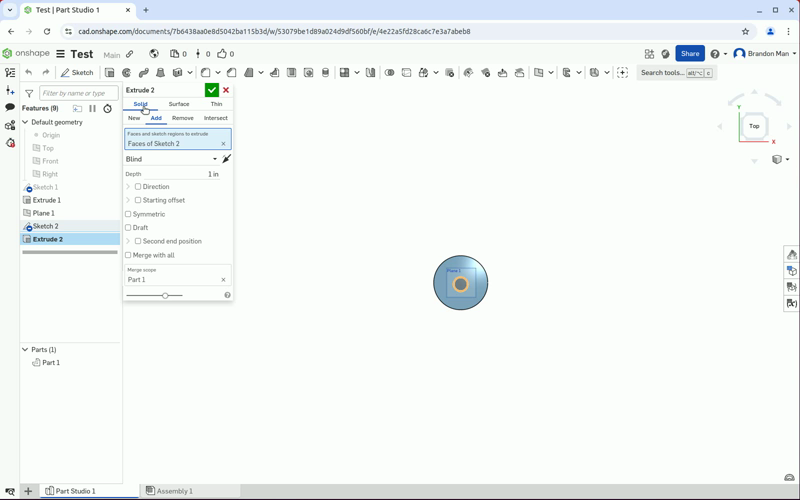
click(143, 106)
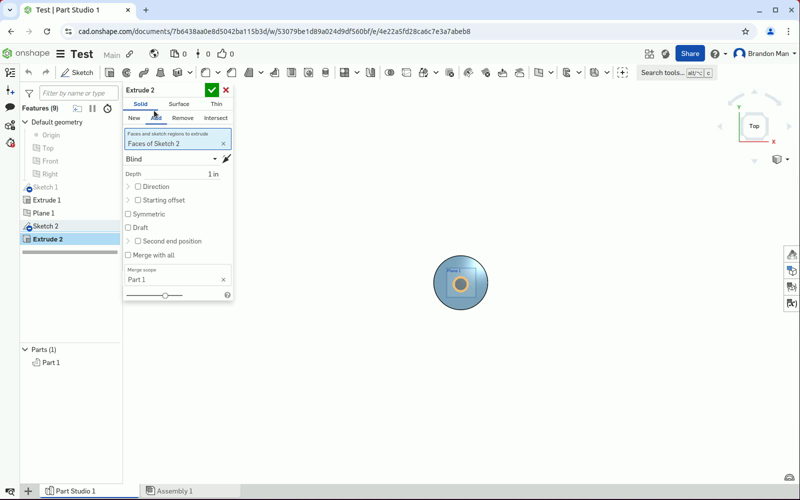
mouse_move(186, 120)
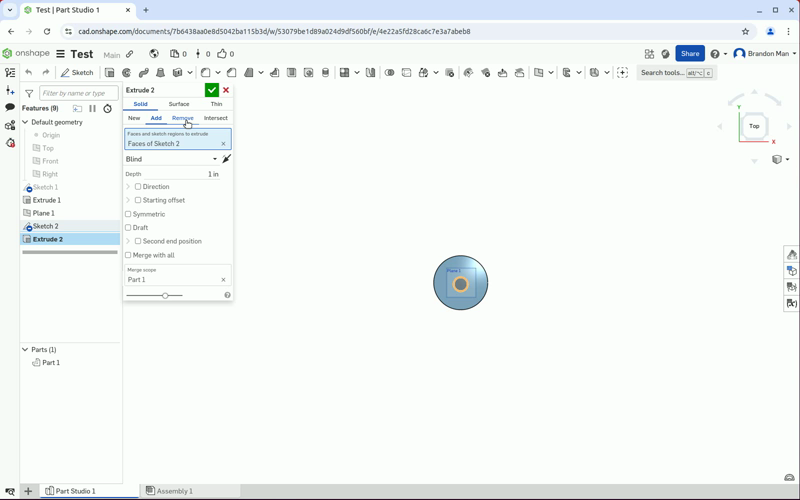
click(186, 120)
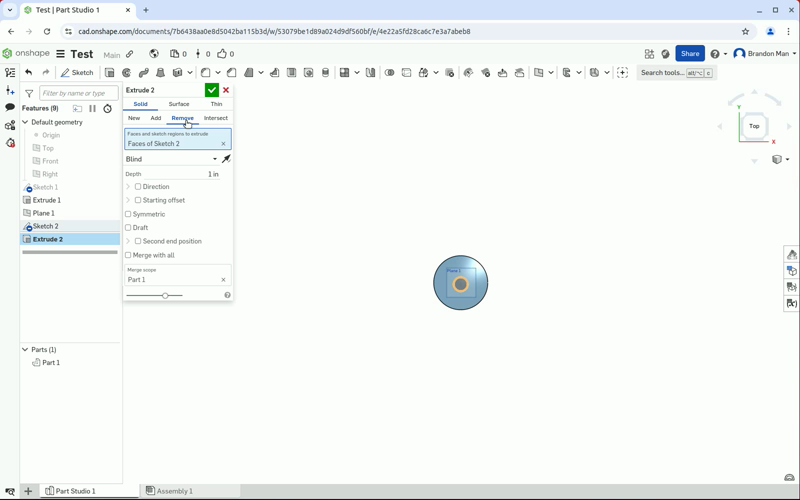
key(tab, 4)
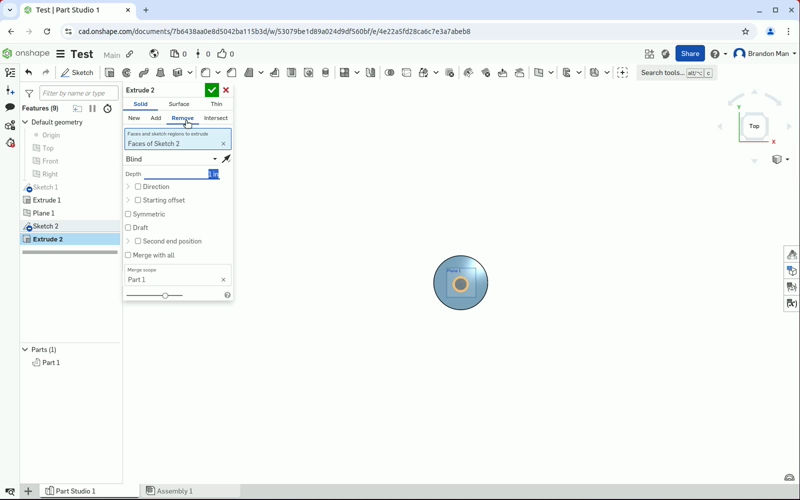
text(23.108)
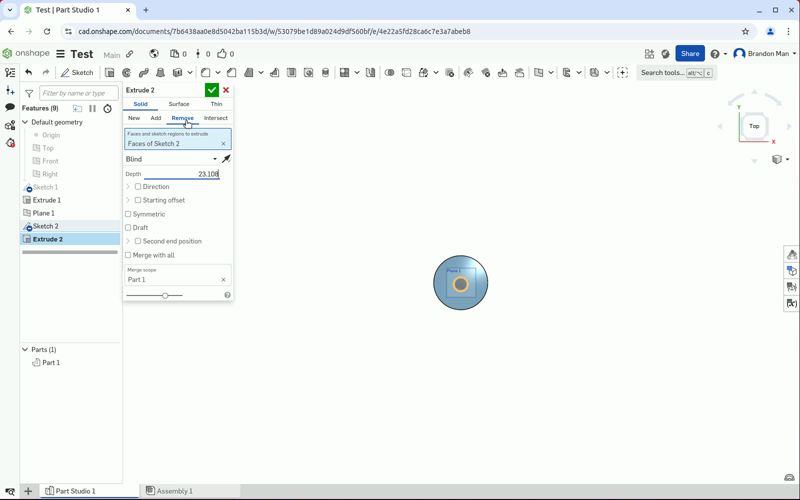
key(tab, 6)
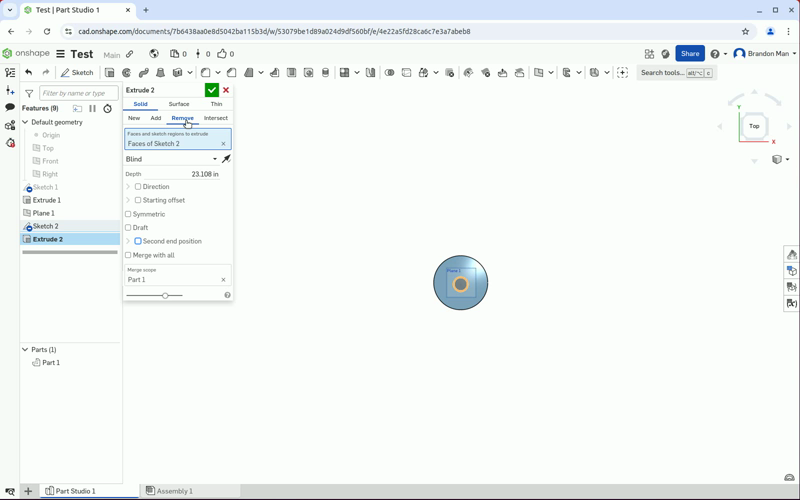
key(space)
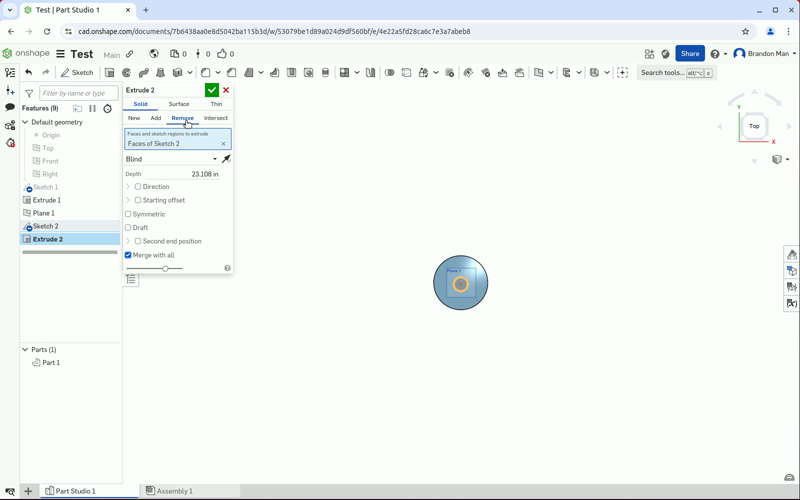
key(enter)
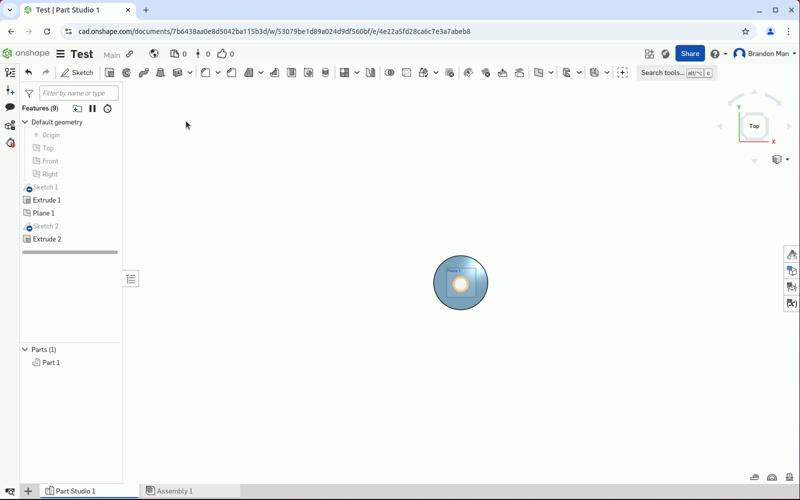
key(shift+h)
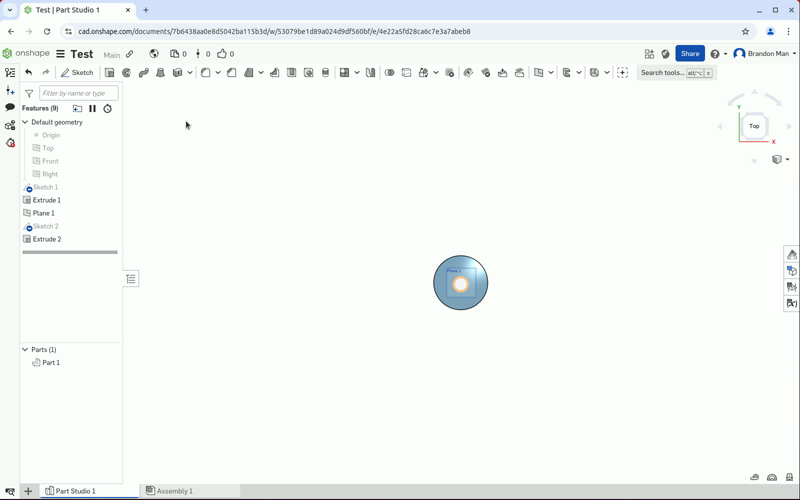
key(shift+h)
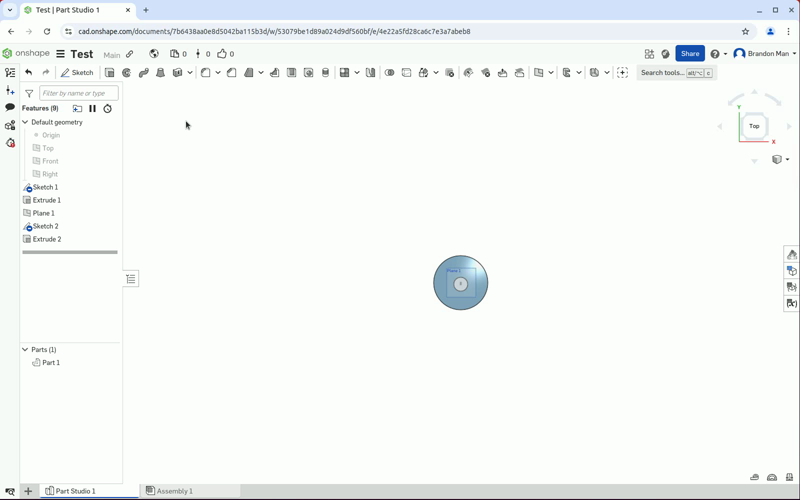
key(shift+7)
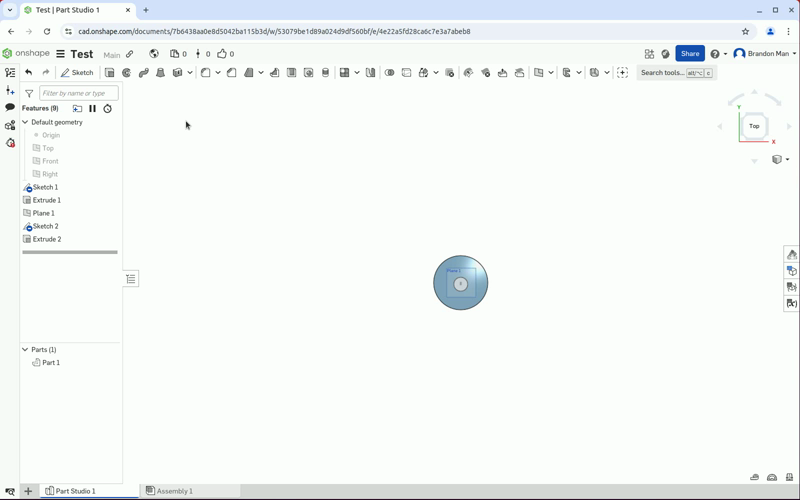
key(up, 3)
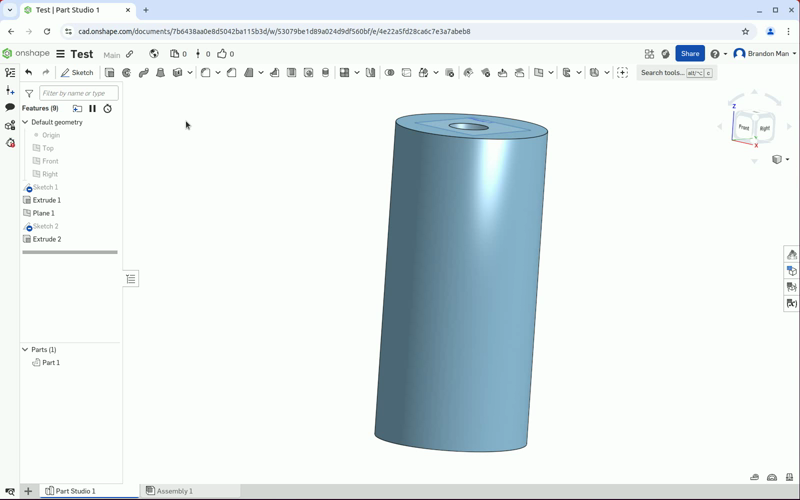
key(left, 3)
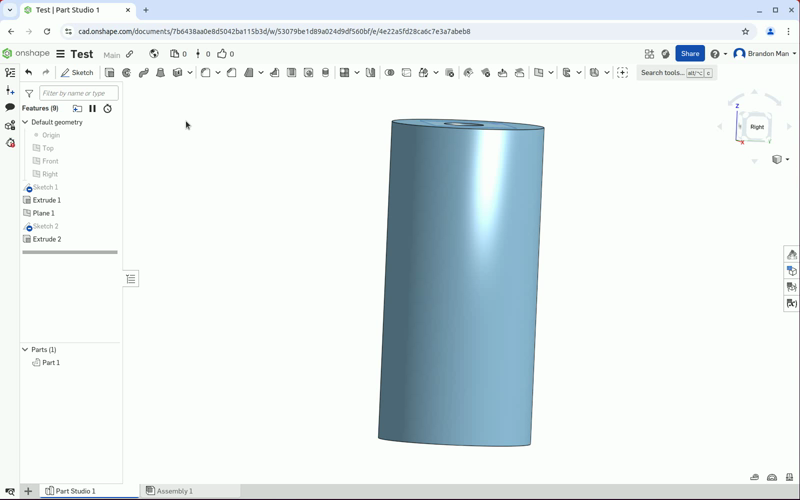
key(right, 3)
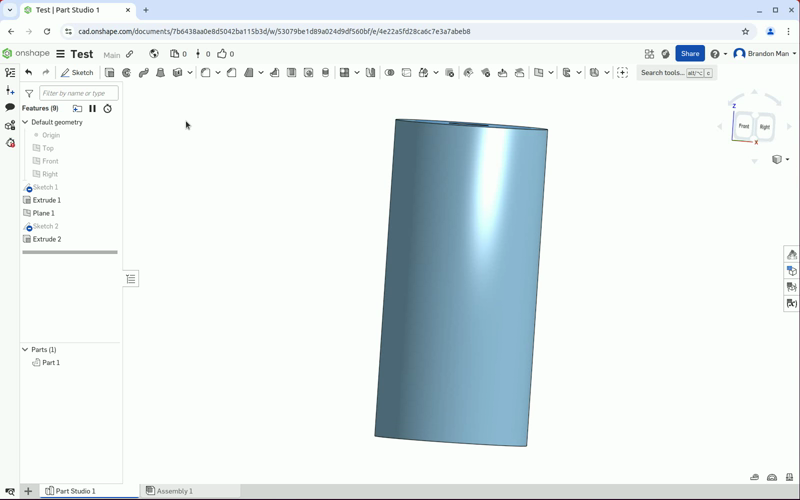
key(down, 3)
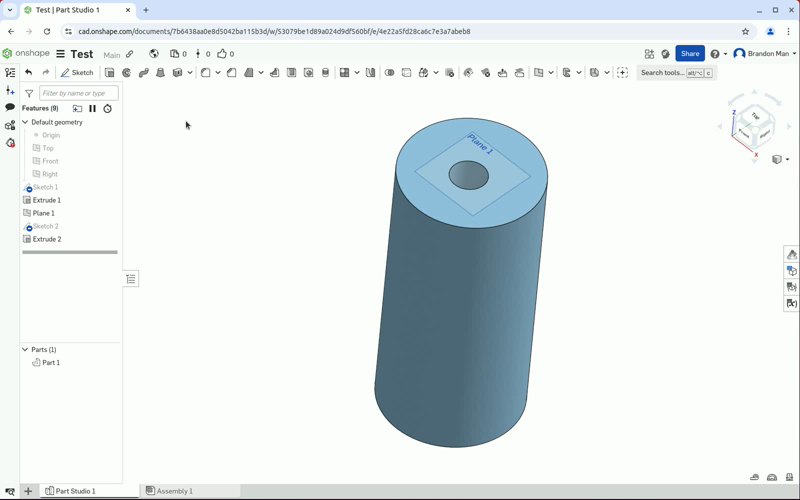
mouse_move(73, 189)
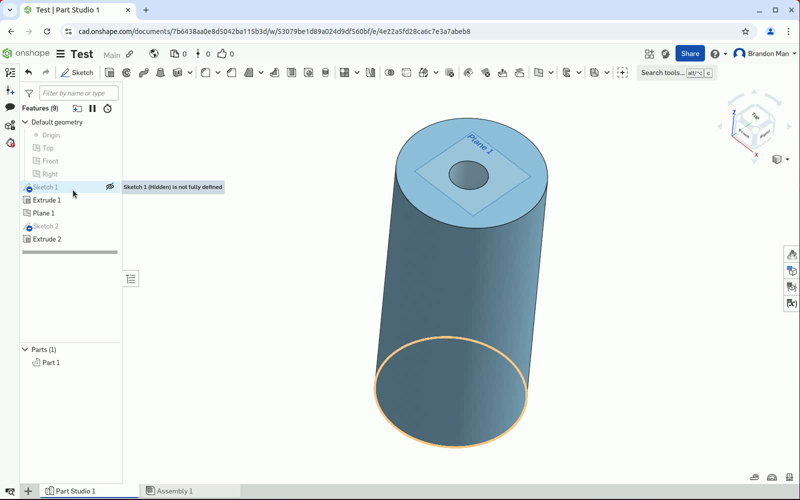
click(73, 189)